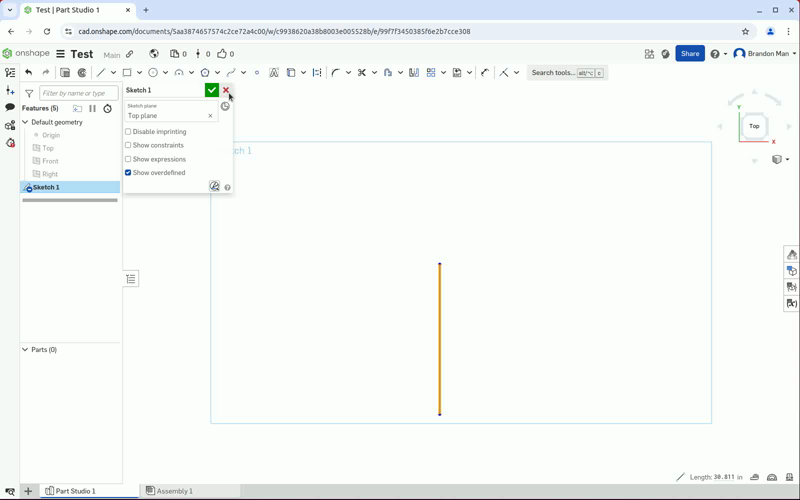
key(shift+h)
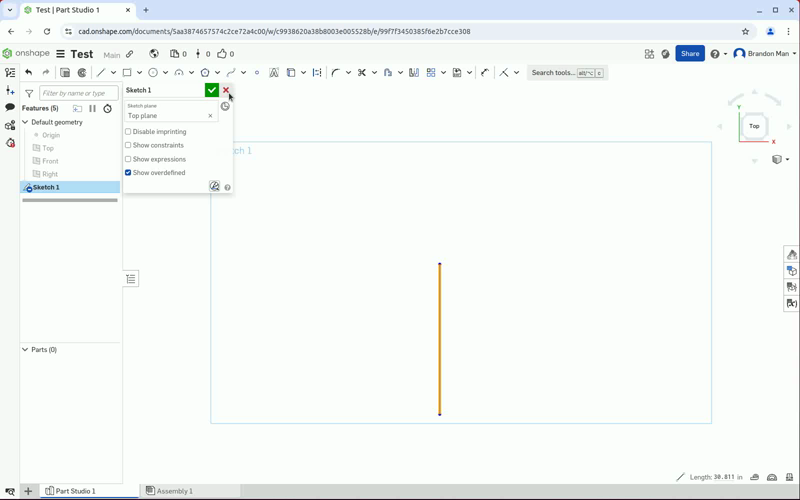
key(shift+s)
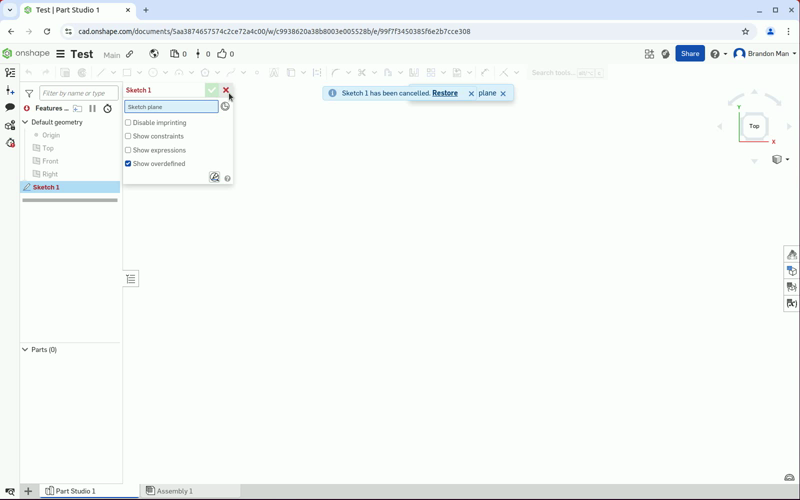
mouse_move(73, 150)
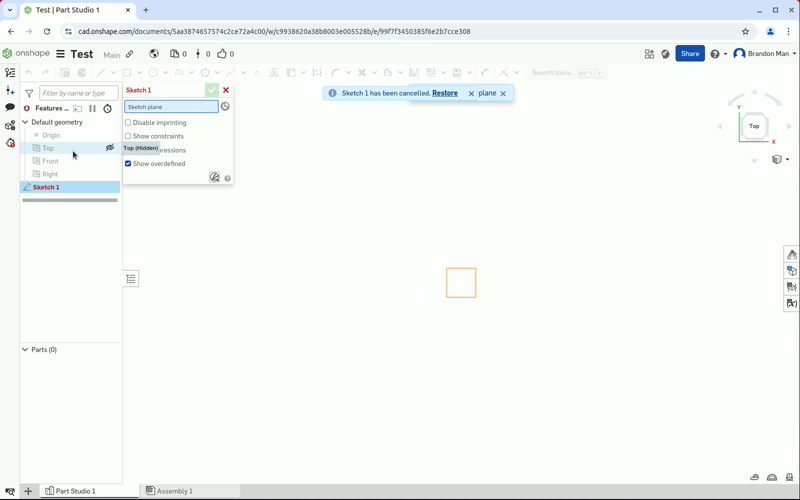
click(73, 150)
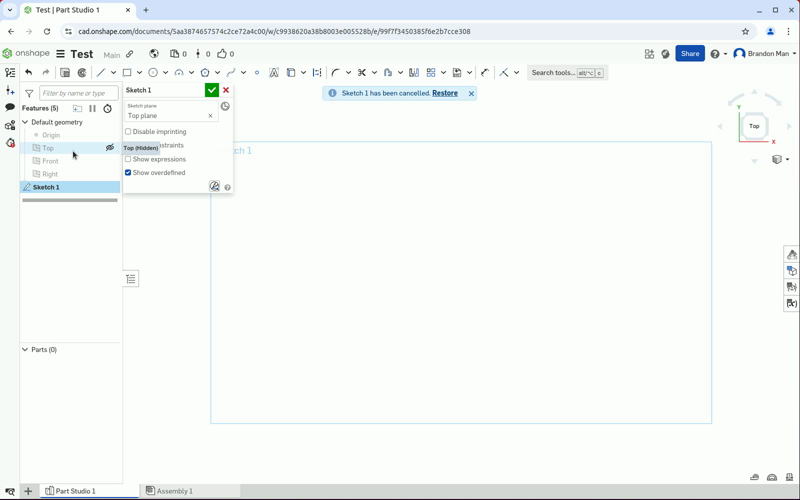
mouse_move(73, 352)
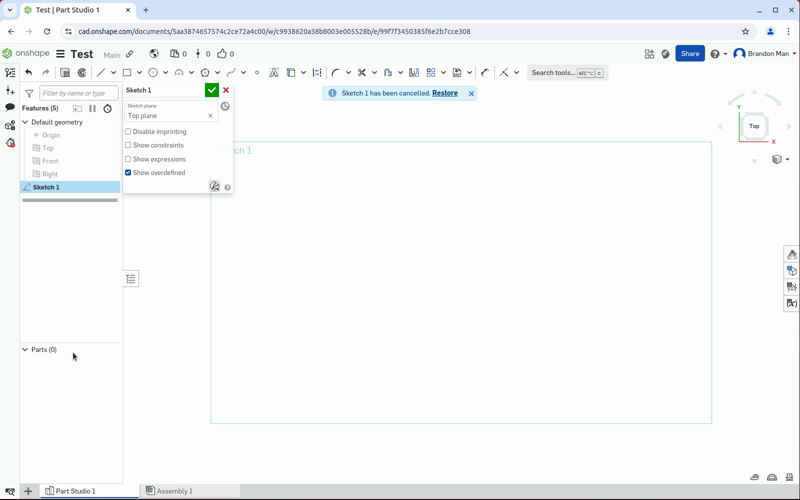
key(y)
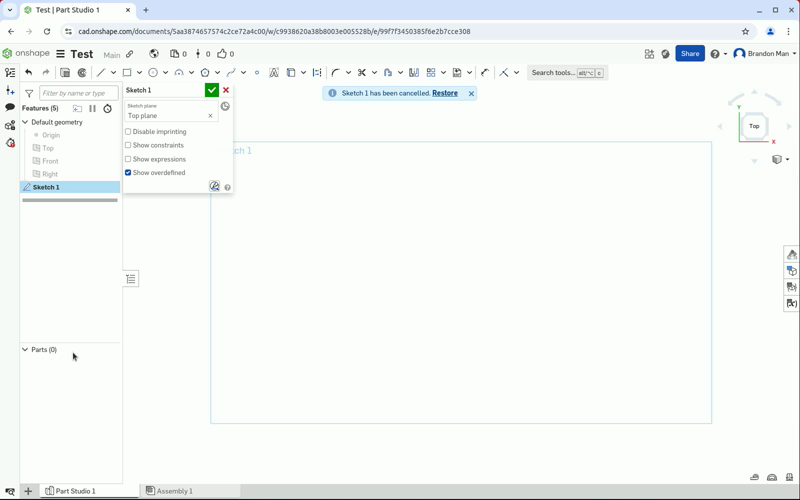
key(a)
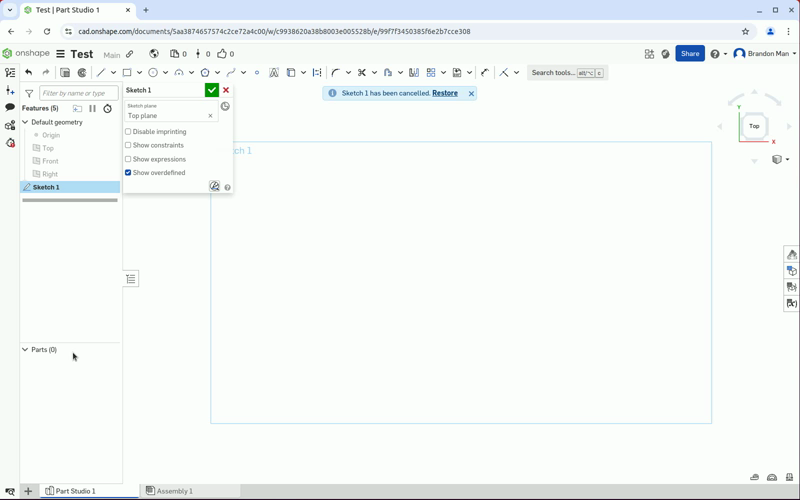
key_down(shift)
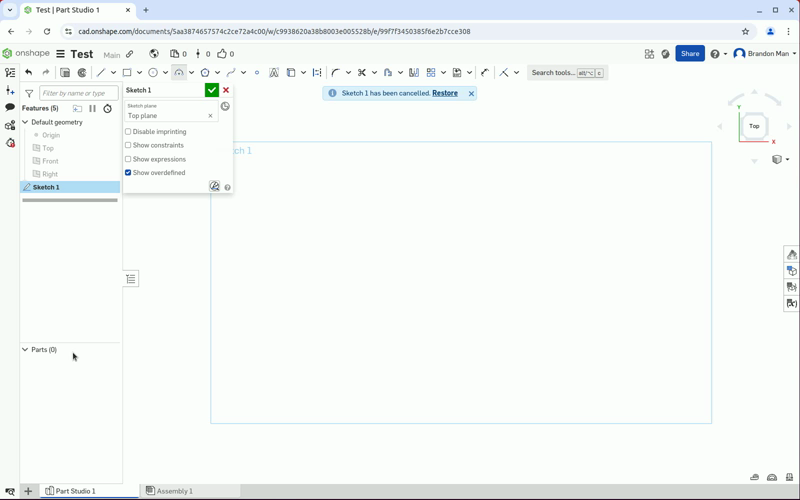
mouse_move(379, 361)
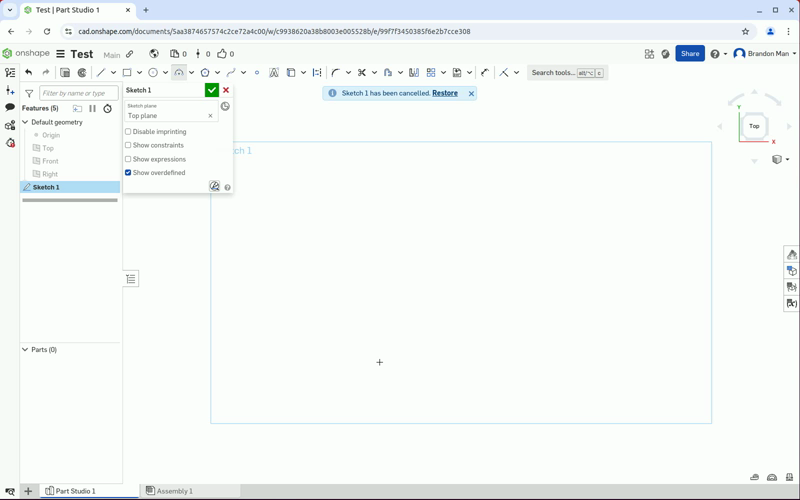
click(379, 361)
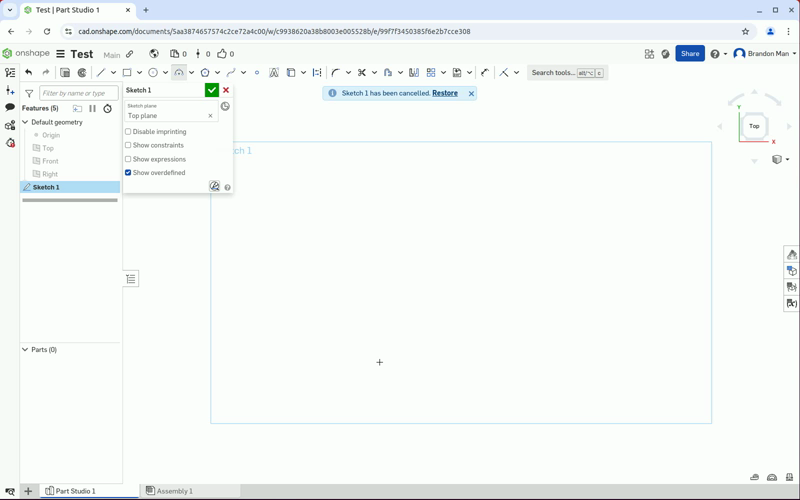
key_up(shift)
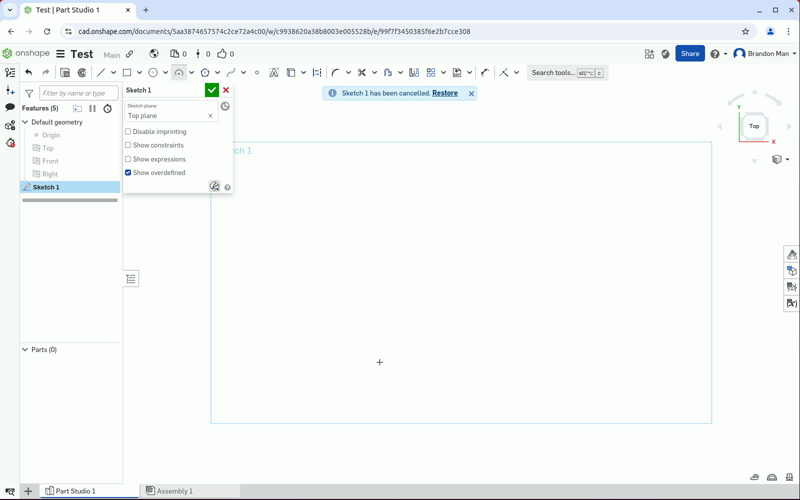
key_down(shift)
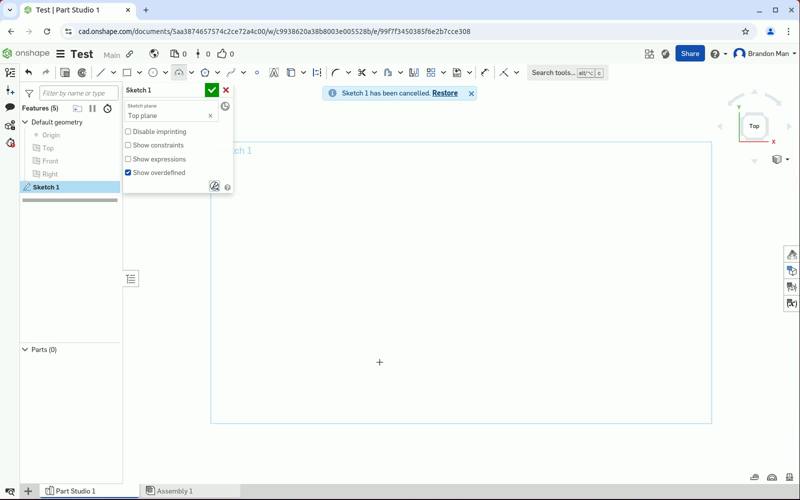
mouse_move(542, 361)
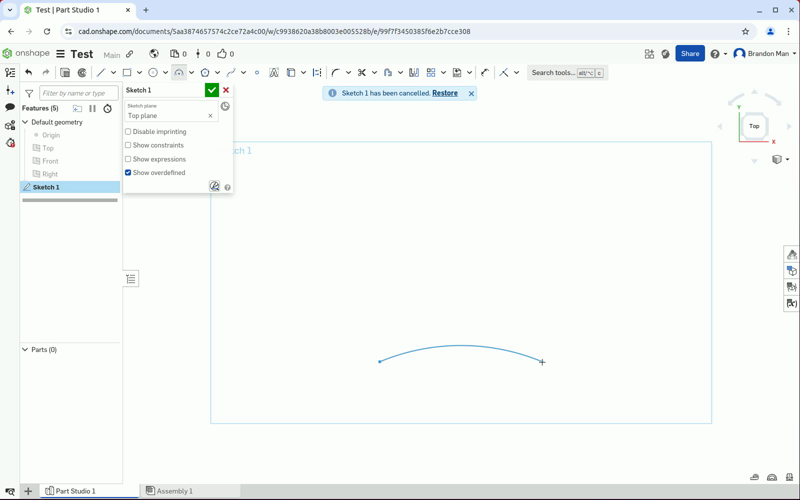
click(542, 361)
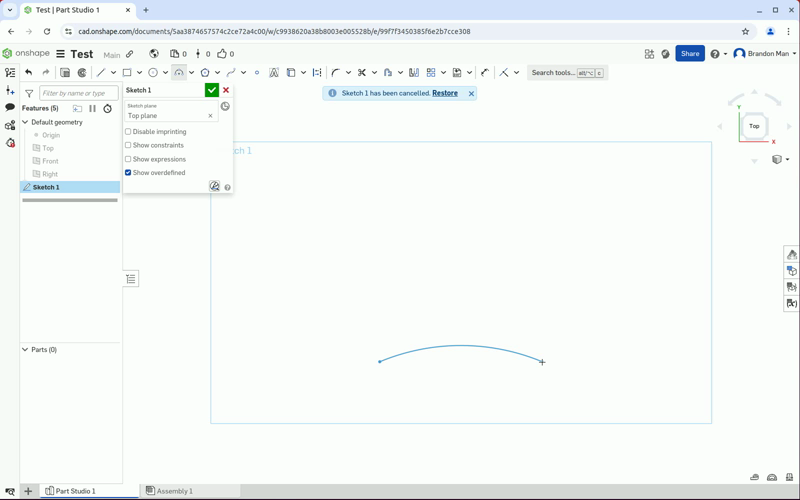
mouse_move(461, 395)
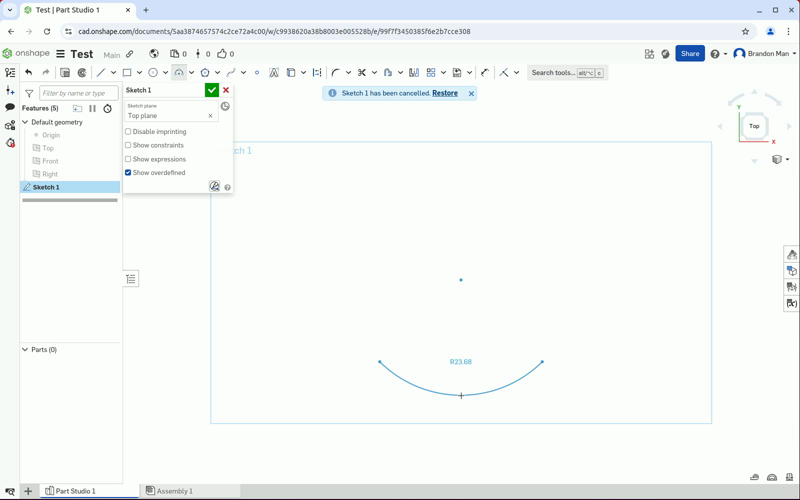
click(461, 395)
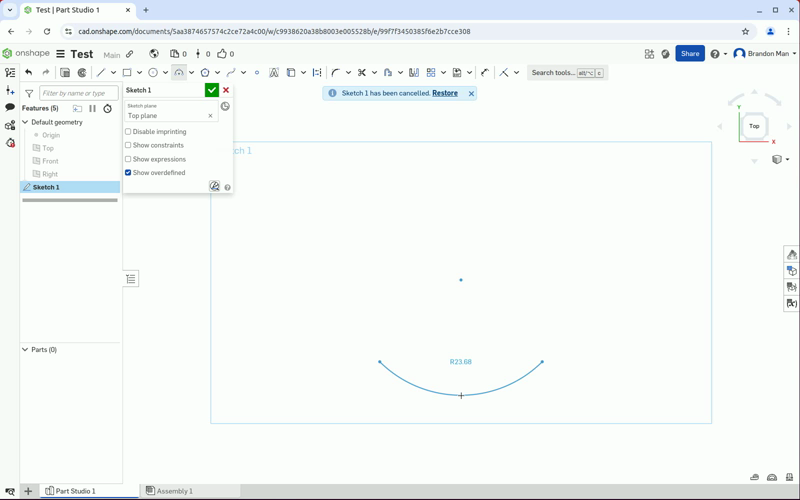
key_up(shift)
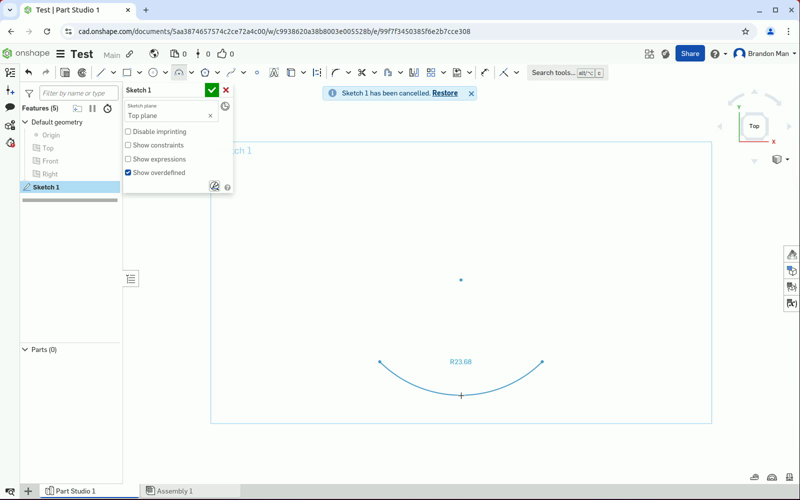
key(esc)
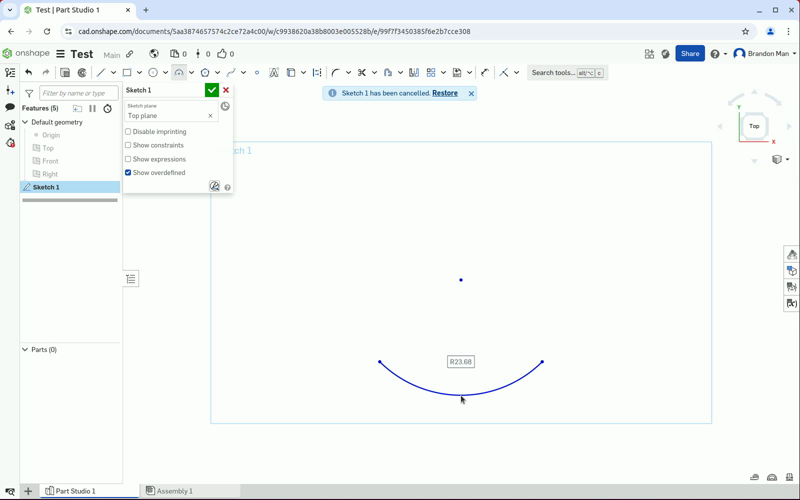
key(l)
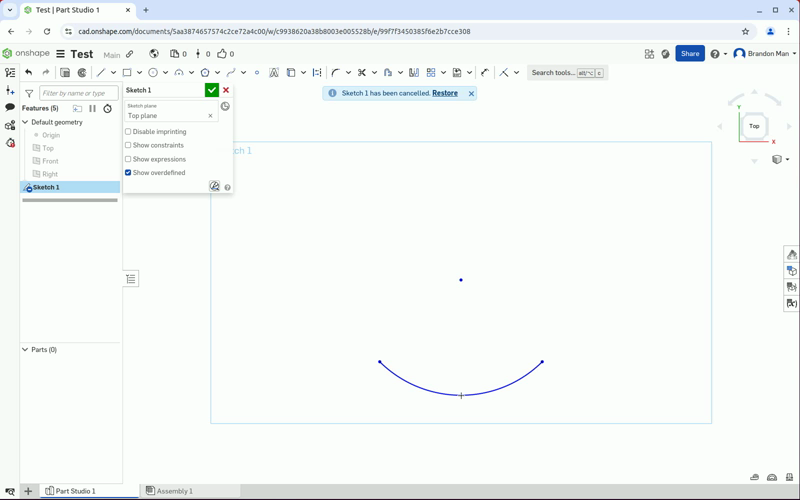
mouse_move(542, 361)
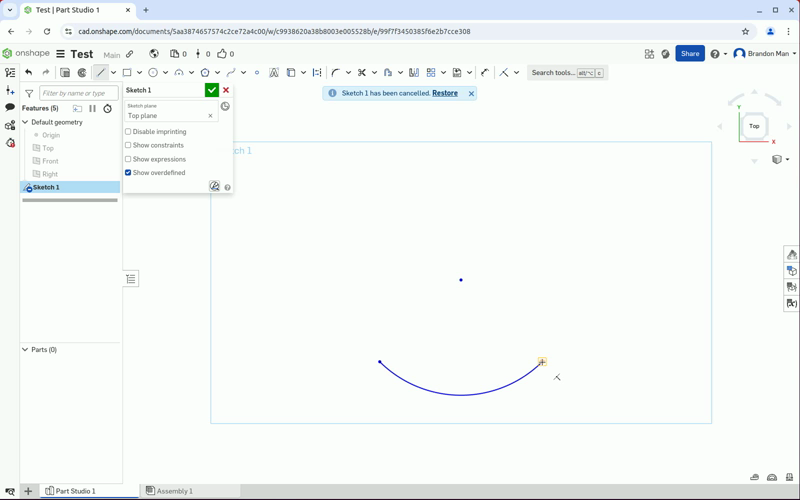
click(542, 361)
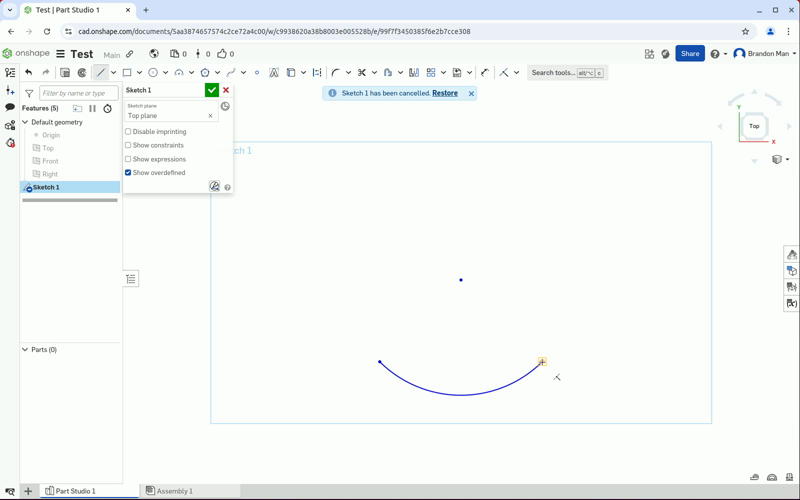
key_down(shift)
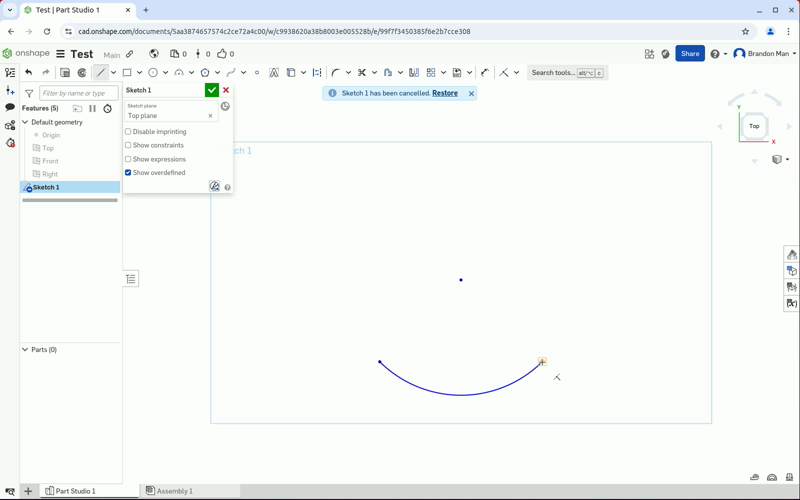
mouse_move(488, 175)
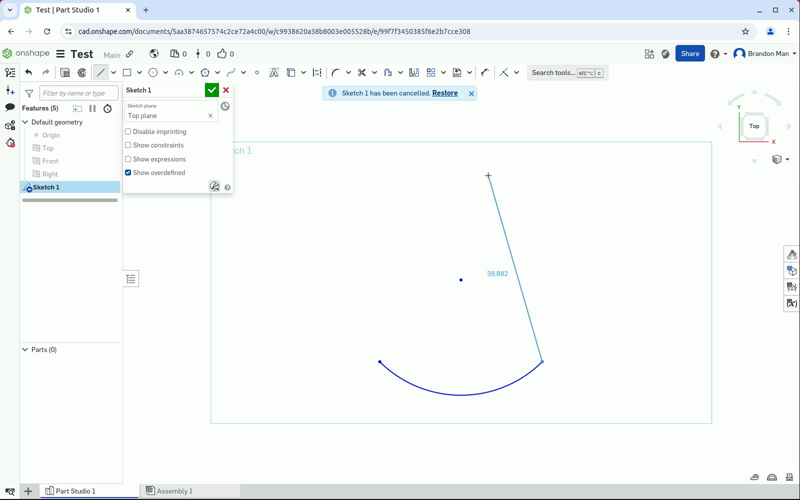
click(488, 175)
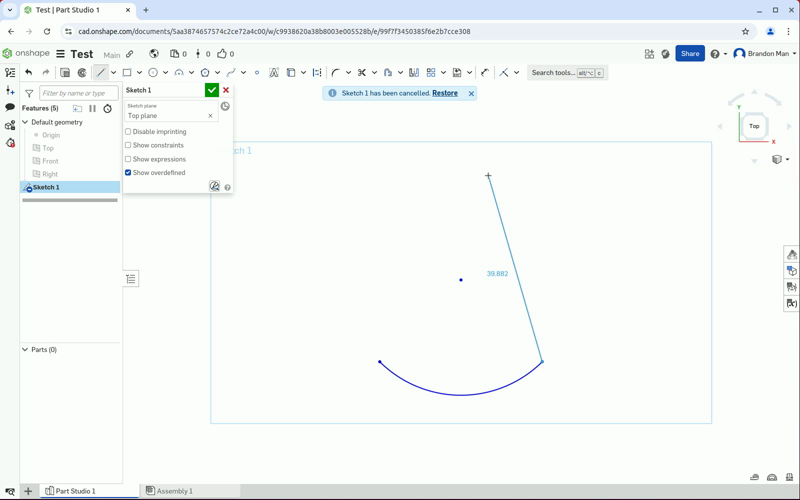
key_up(shift)
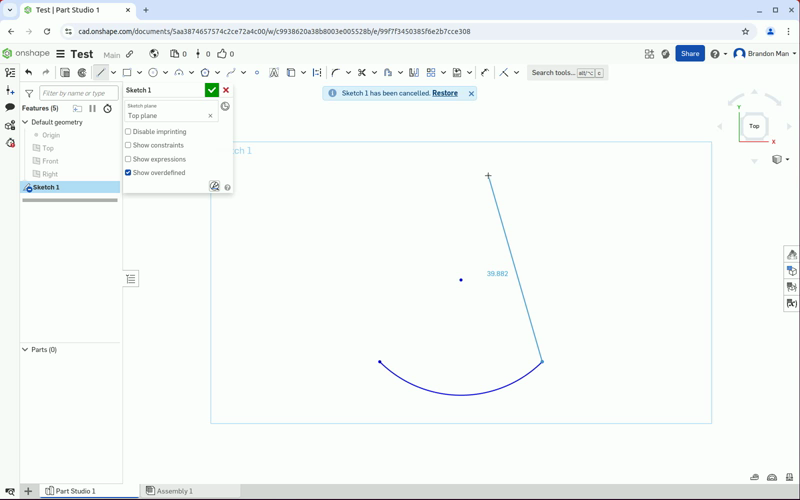
key(esc)
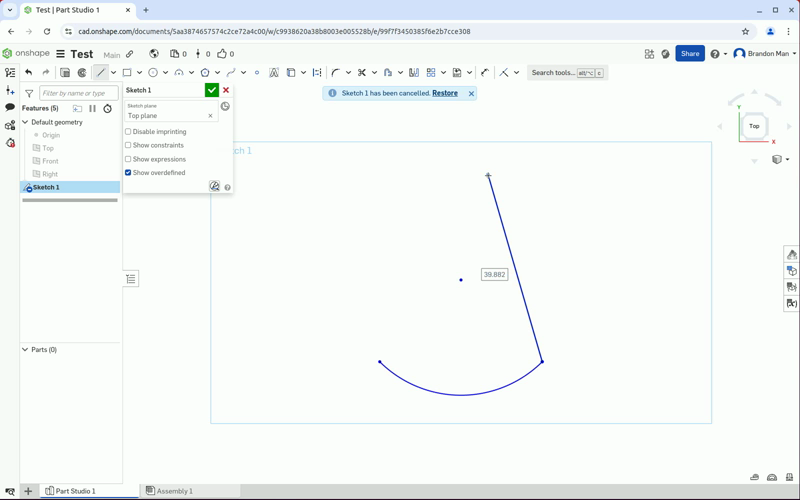
key(a)
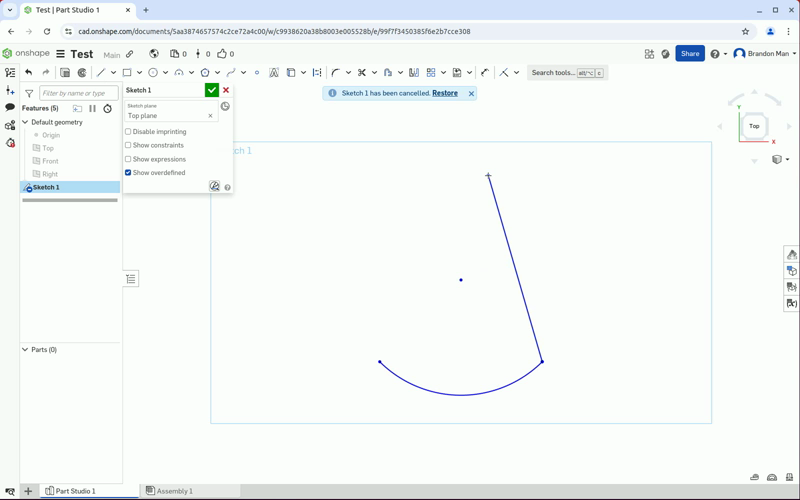
mouse_move(488, 175)
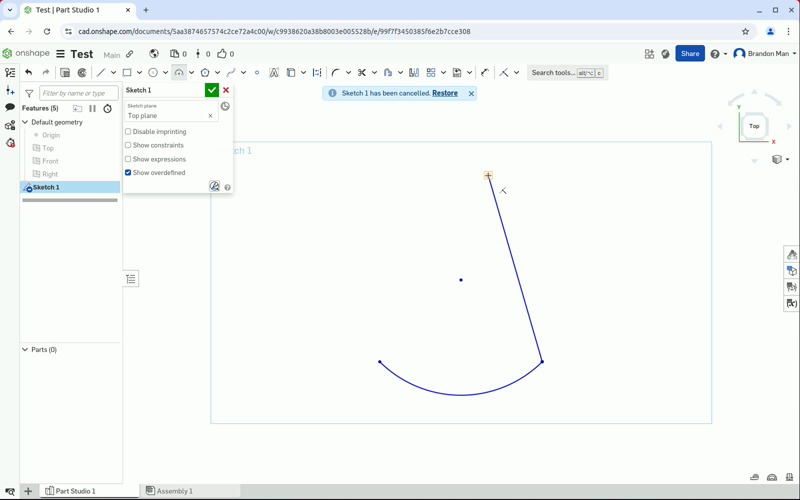
click(488, 175)
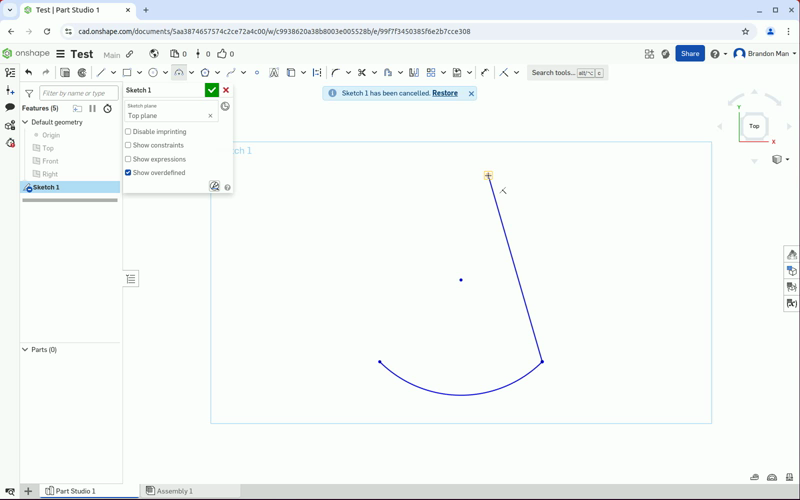
key_down(shift)
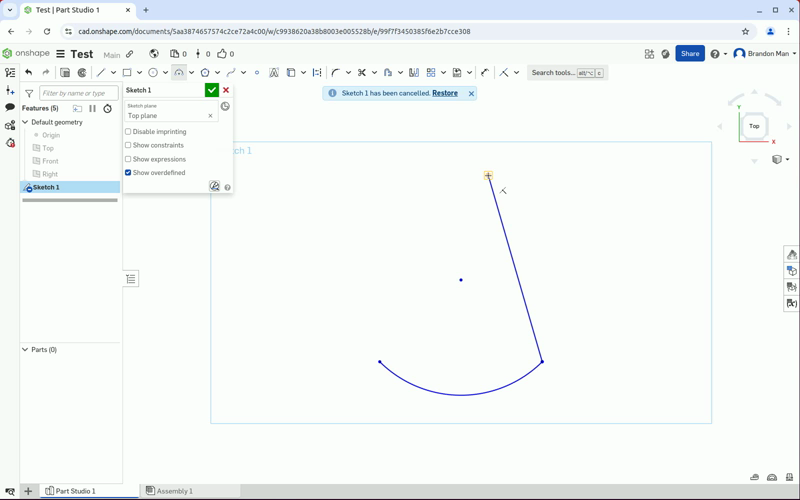
mouse_move(434, 175)
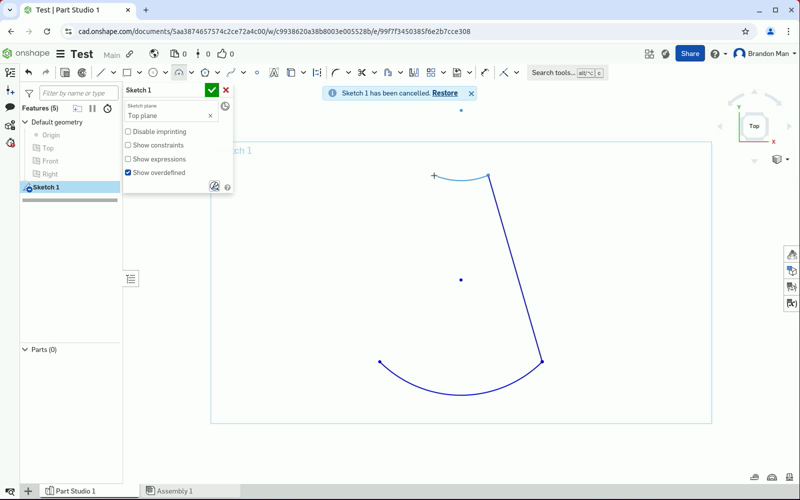
click(434, 175)
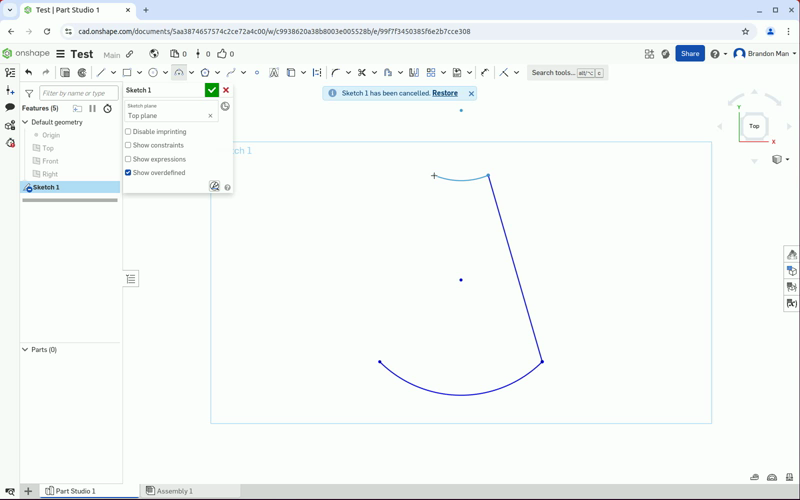
mouse_move(461, 171)
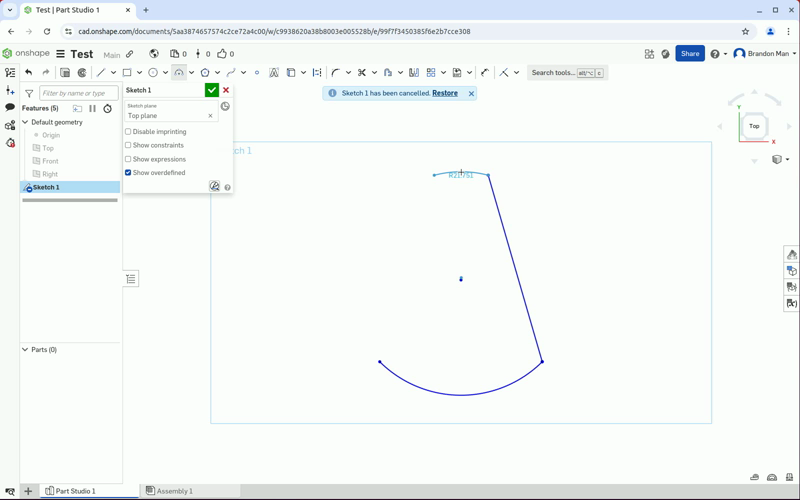
click(461, 171)
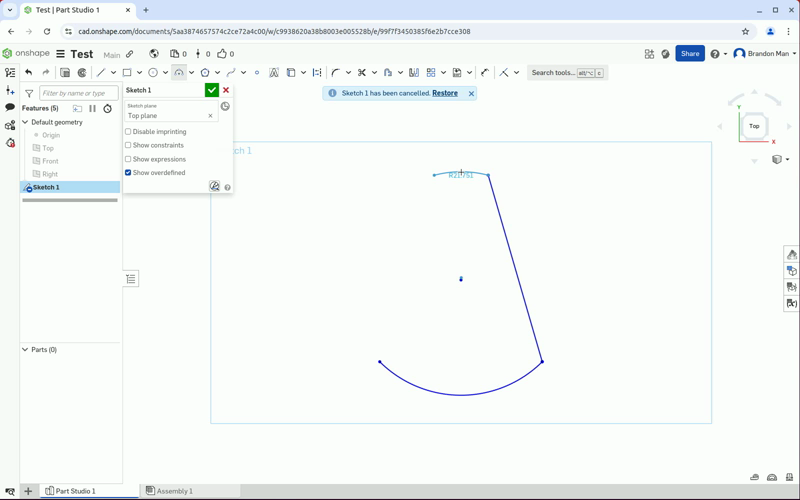
key_up(shift)
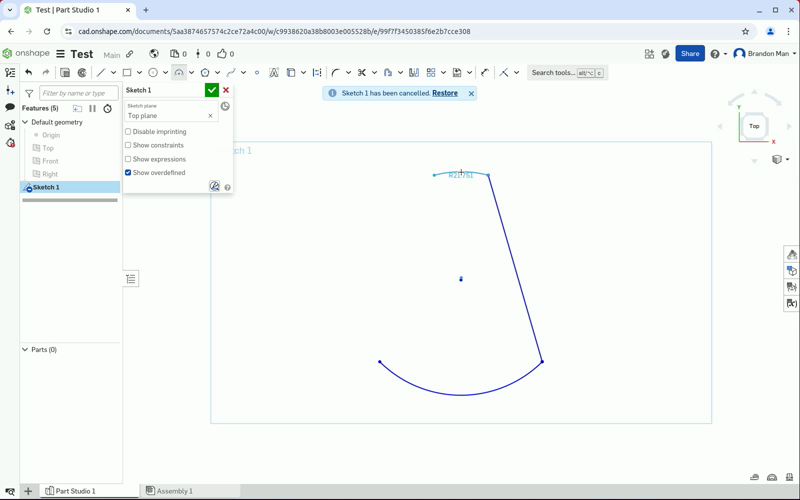
key(esc)
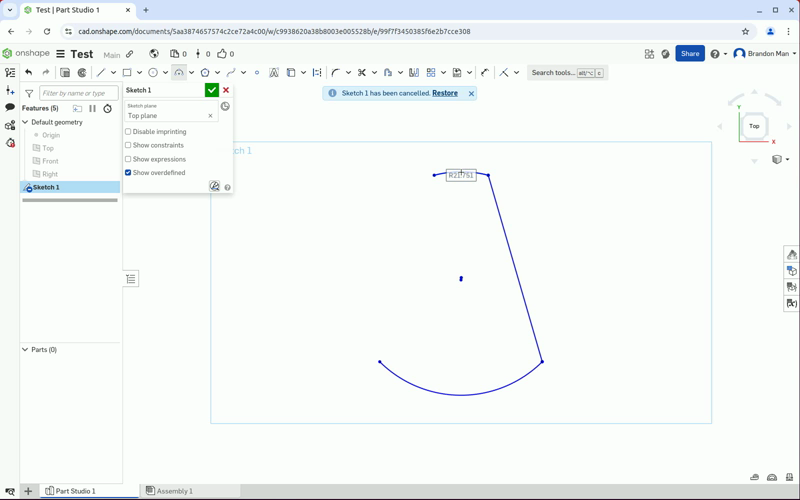
key(l)
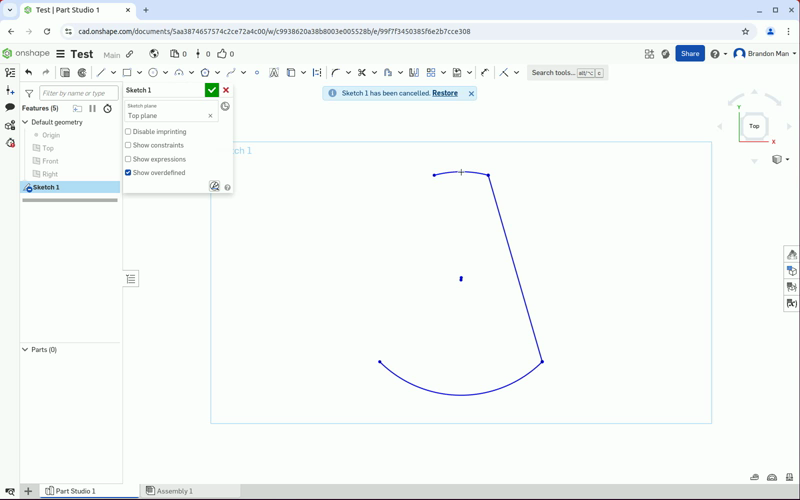
mouse_move(434, 175)
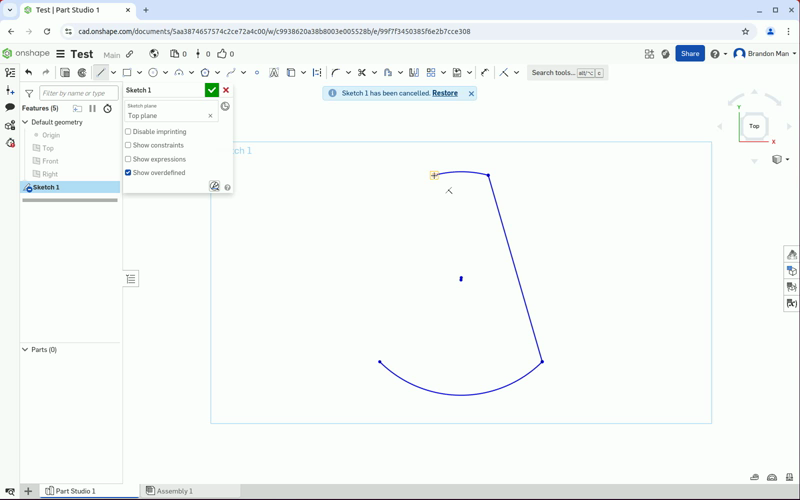
click(434, 175)
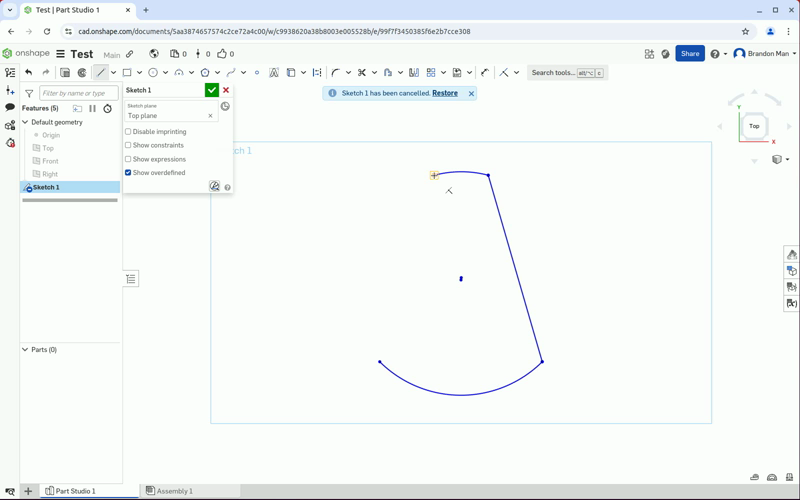
key_down(shift)
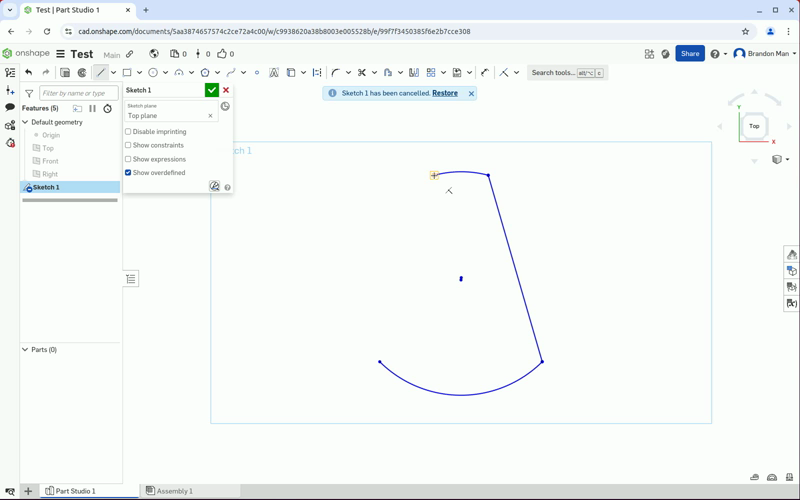
mouse_move(379, 361)
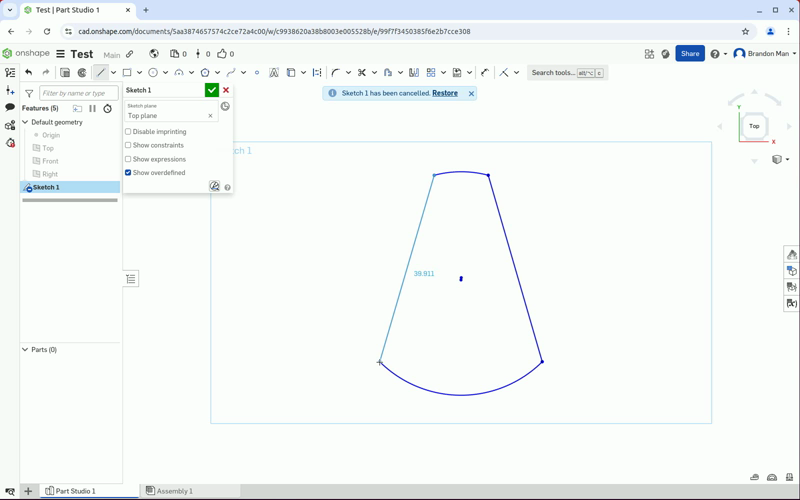
key_up(shift)
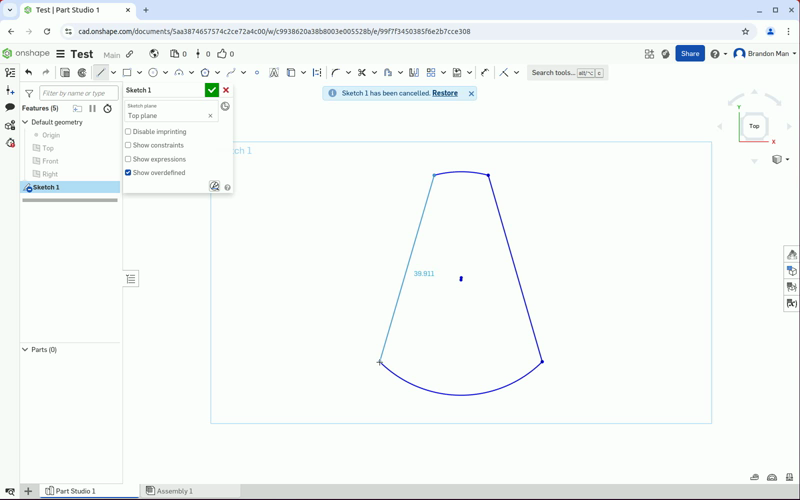
click(379, 361)
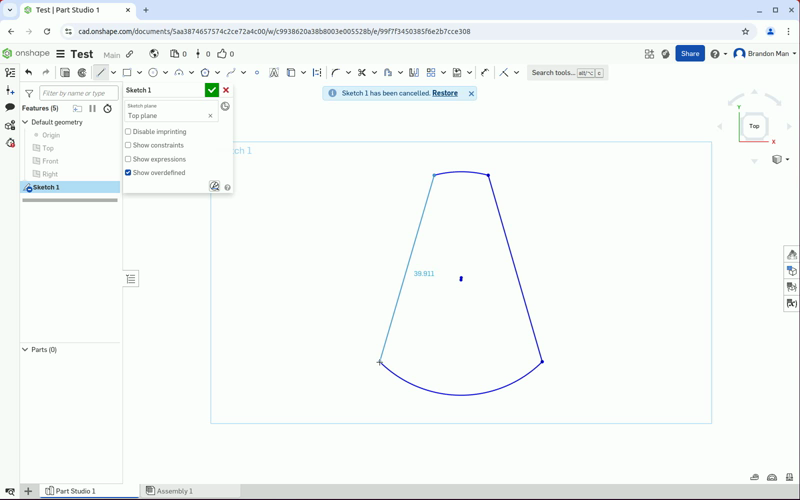
key(esc)
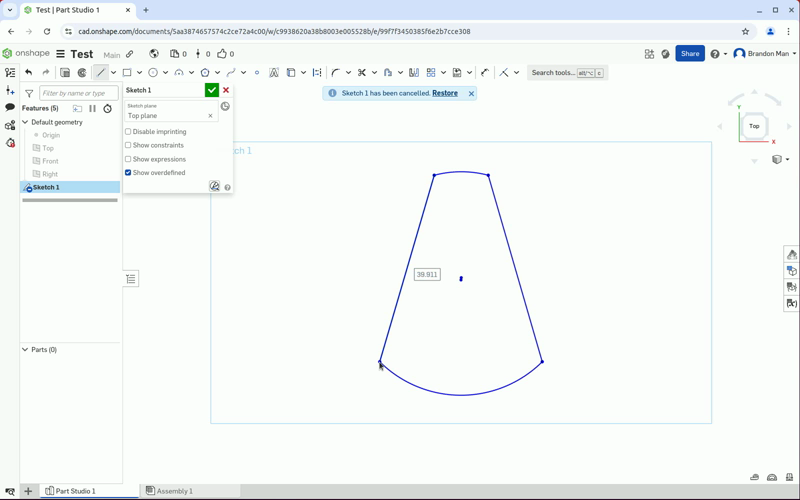
key(c)
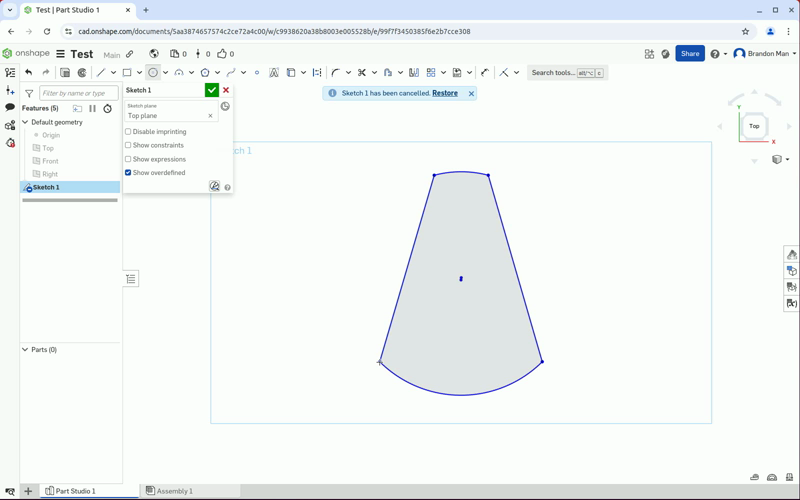
key_down(shift)
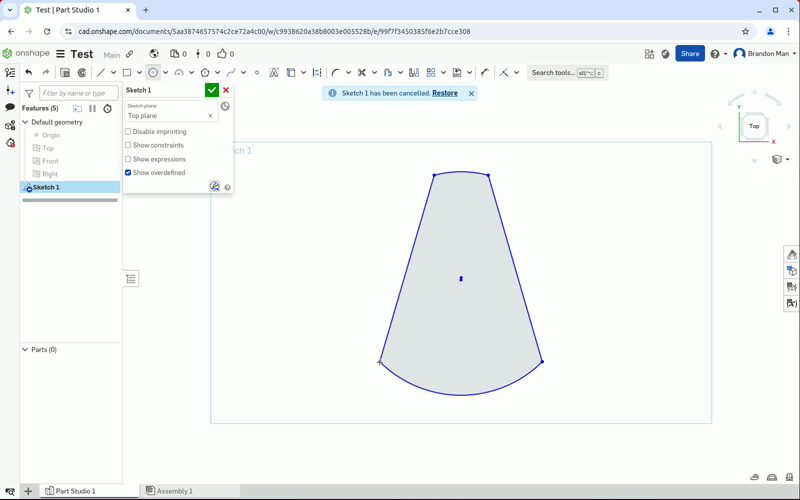
mouse_move(459, 283)
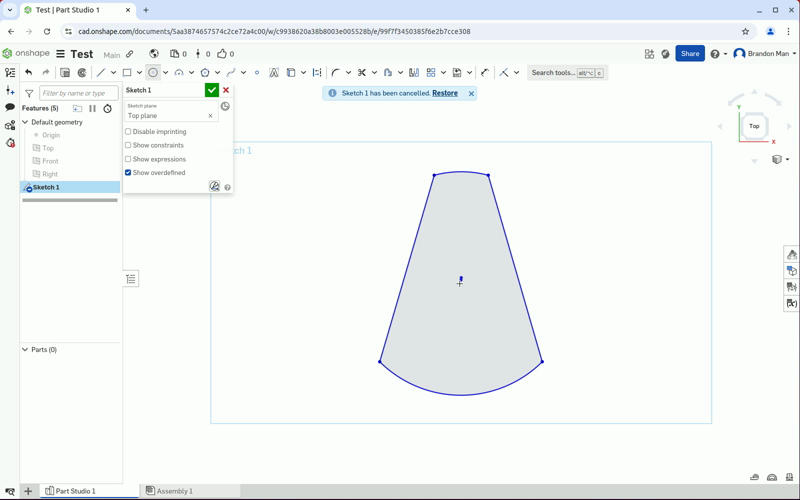
scroll(6)
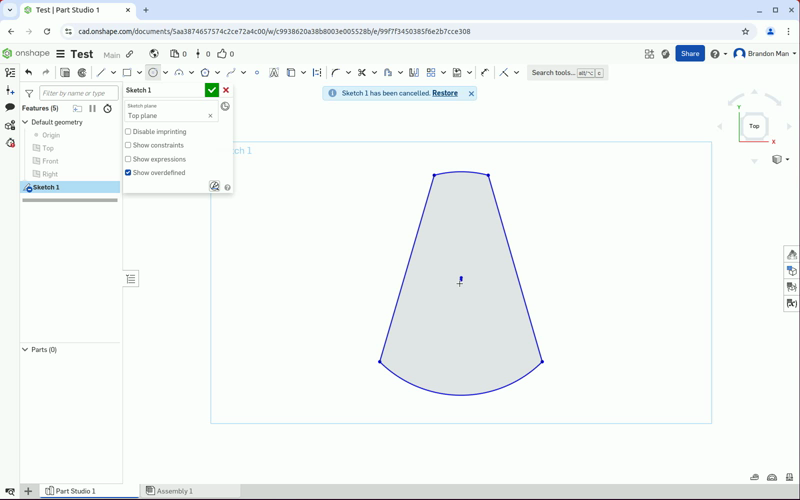
scroll(6)
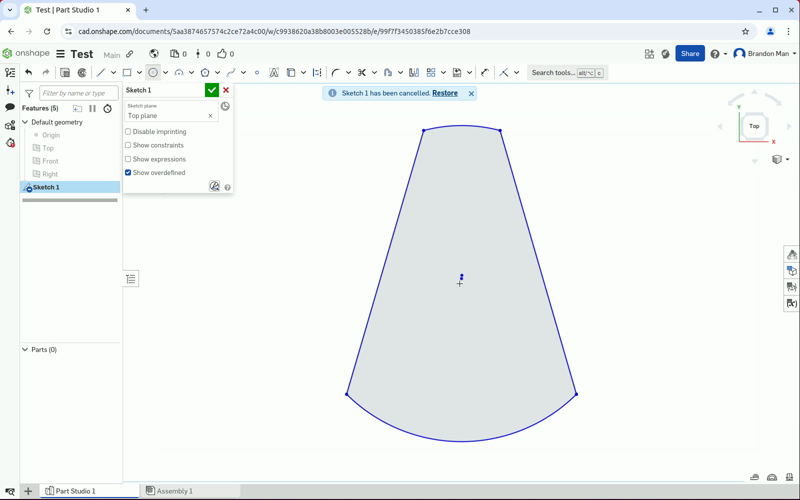
scroll(6)
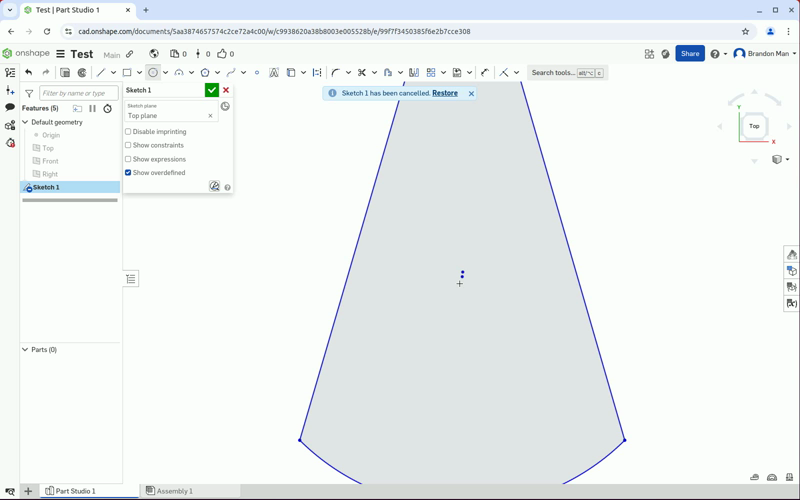
scroll(6)
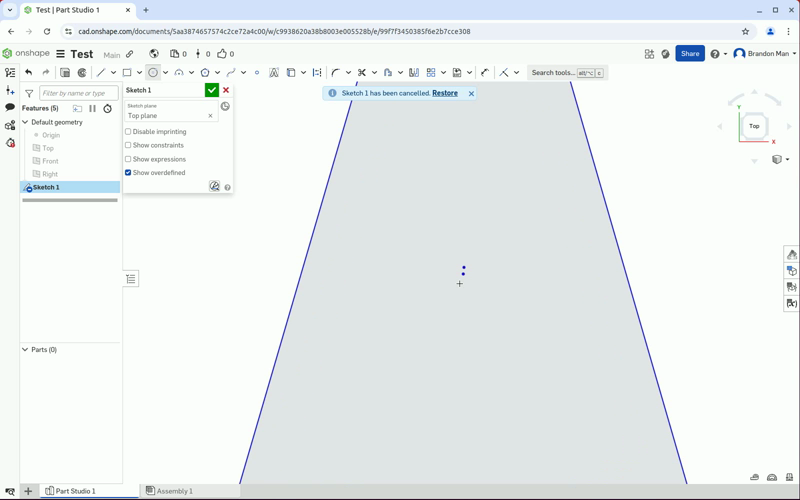
scroll(6)
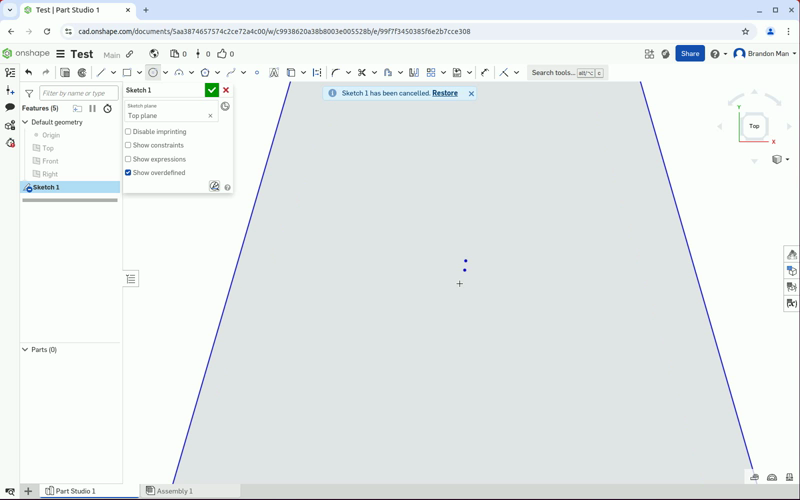
scroll(6)
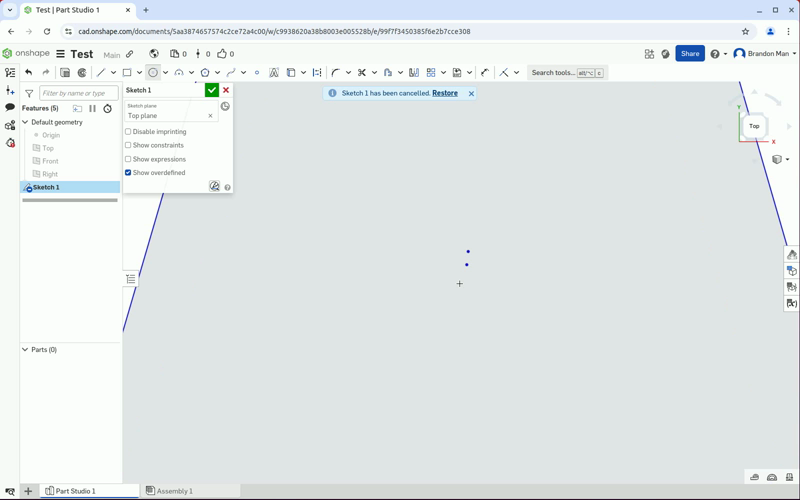
scroll(6)
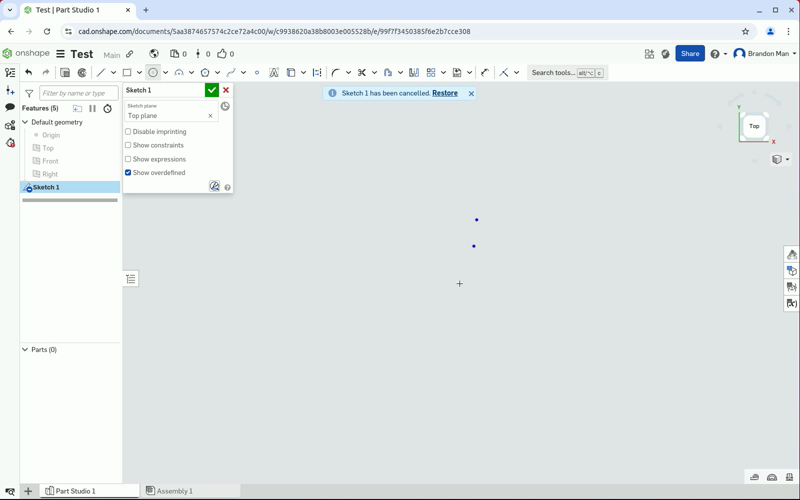
click(459, 283)
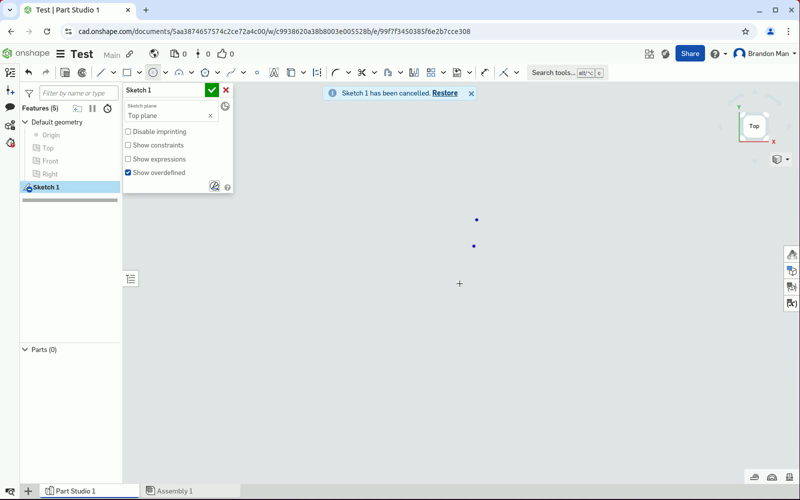
scroll(-6)
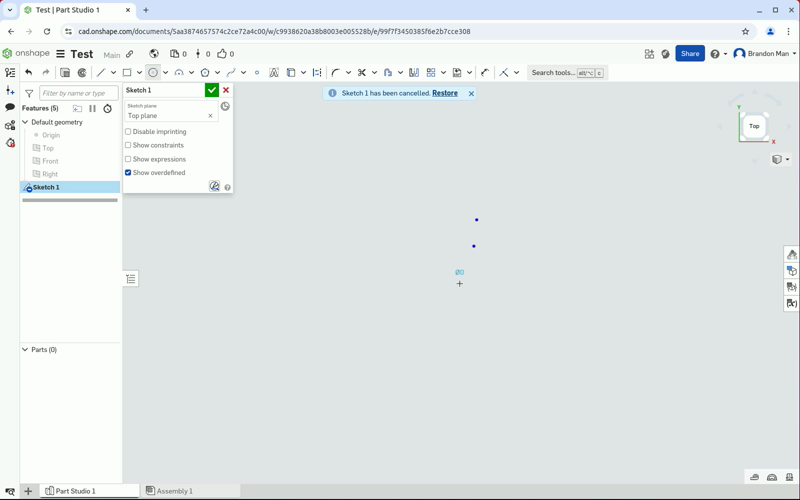
scroll(-6)
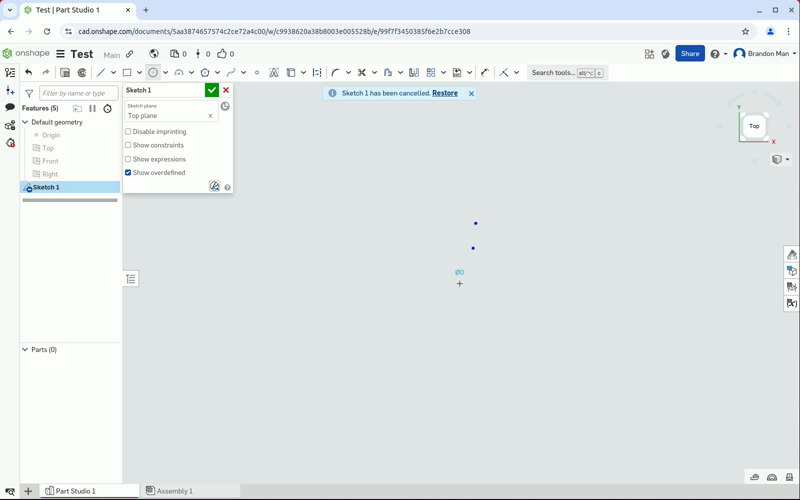
scroll(-6)
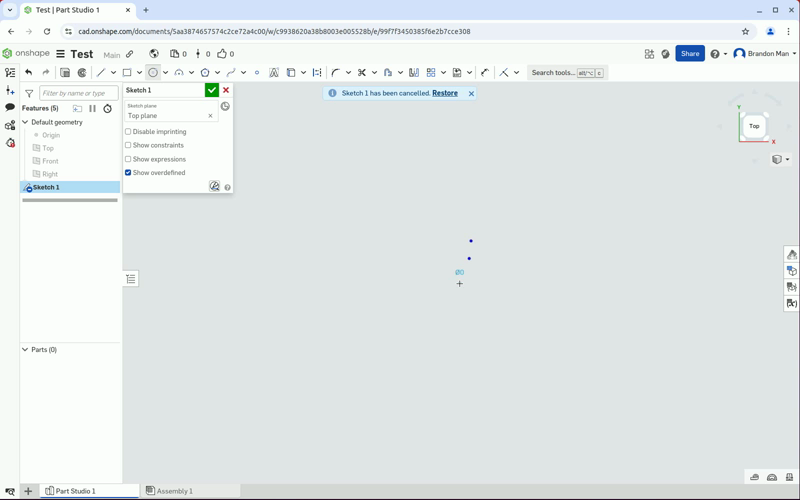
scroll(-6)
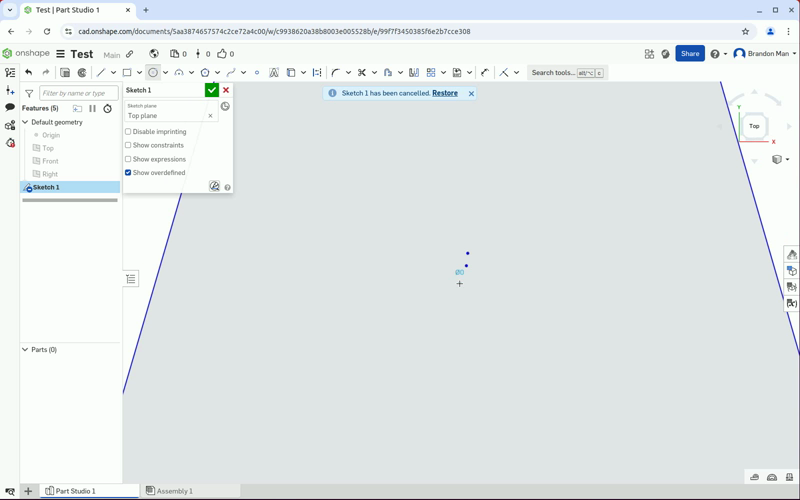
scroll(-6)
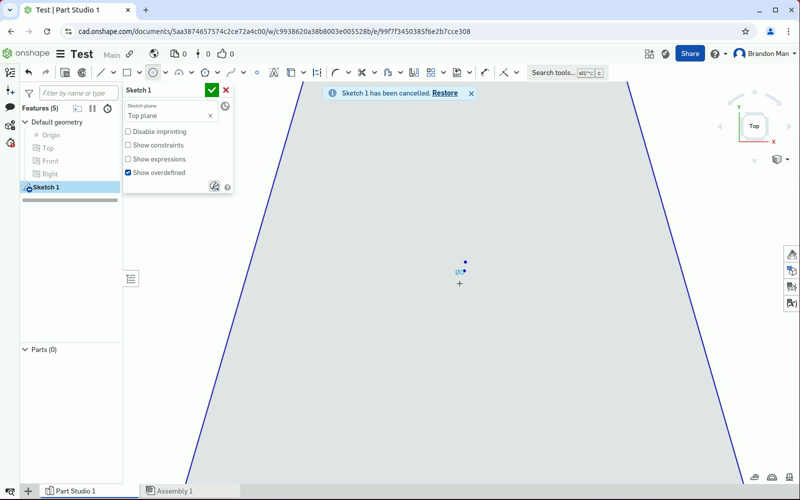
scroll(-6)
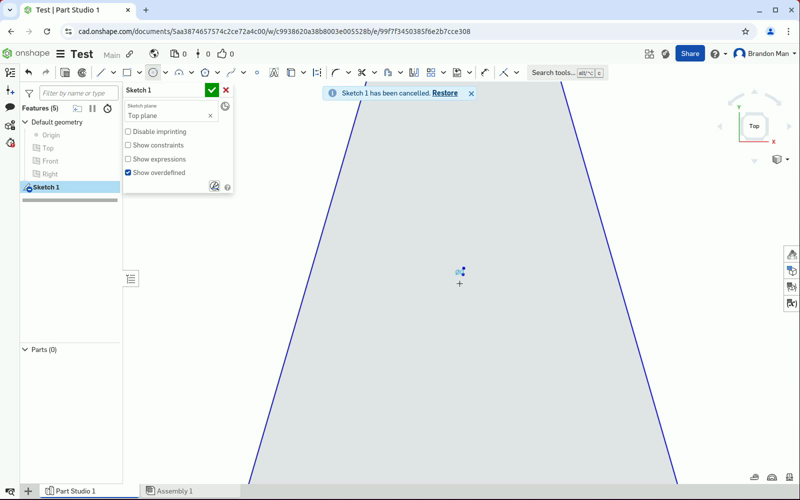
scroll(-6)
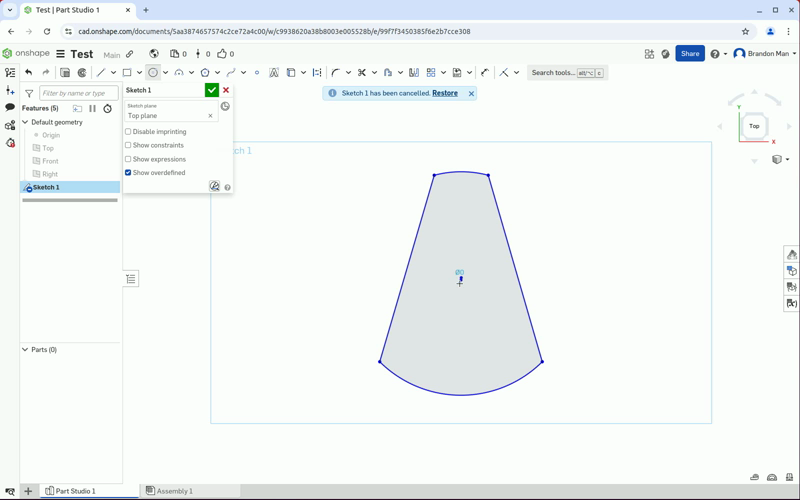
key_up(shift)
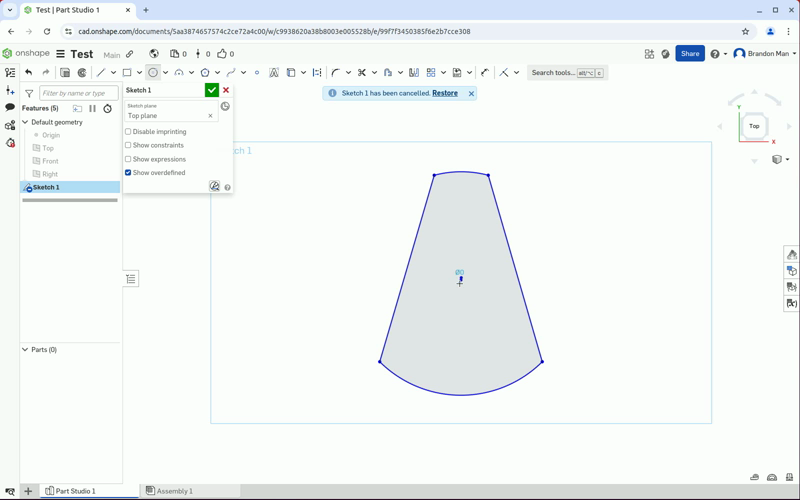
mouse_move(499, 283)
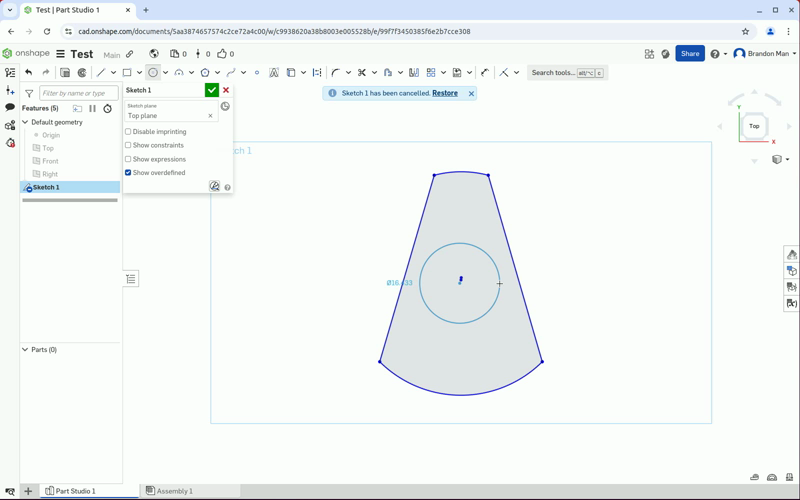
click(499, 283)
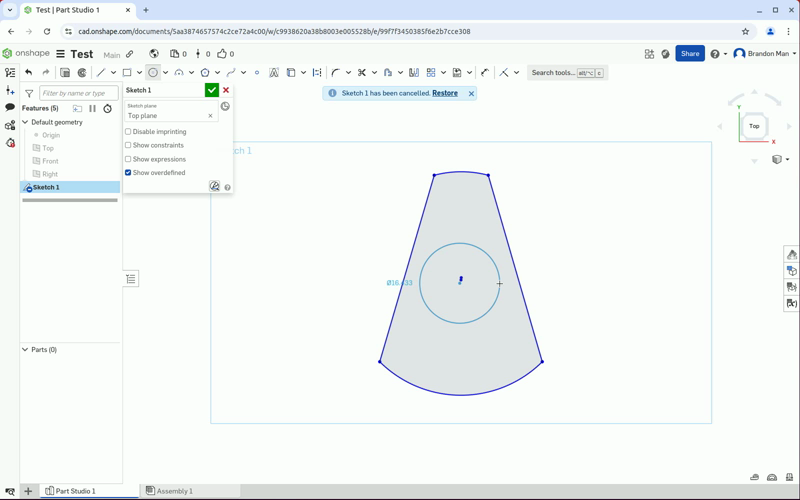
key(esc)
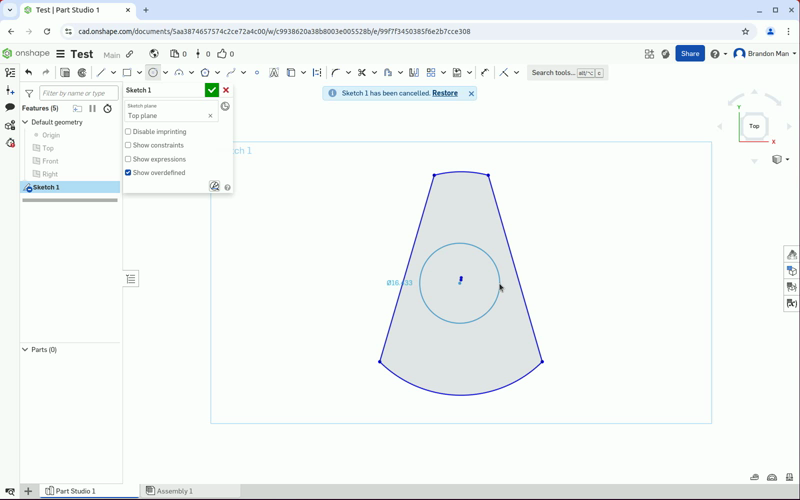
key(c)
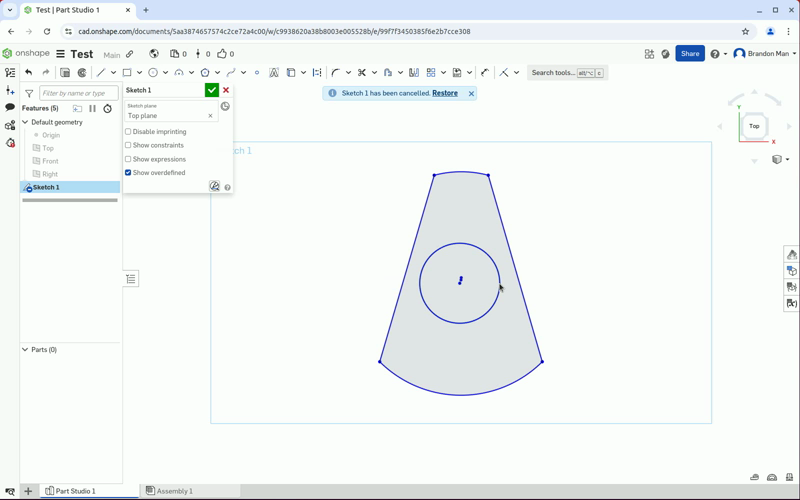
key_down(shift)
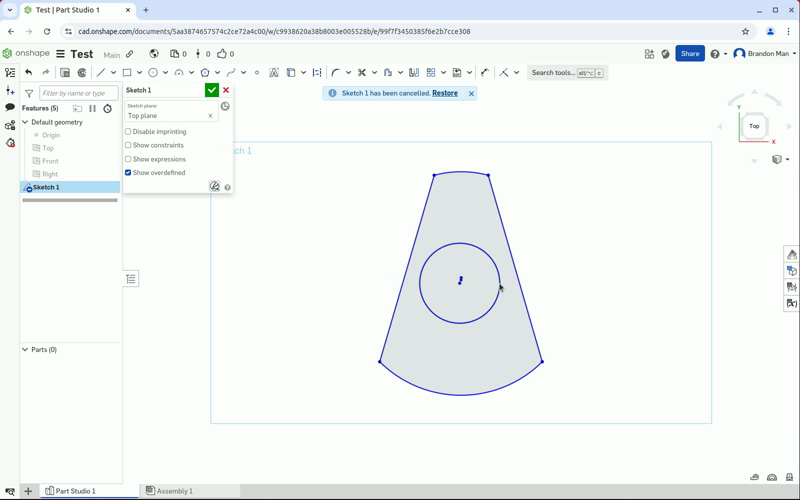
mouse_move(459, 203)
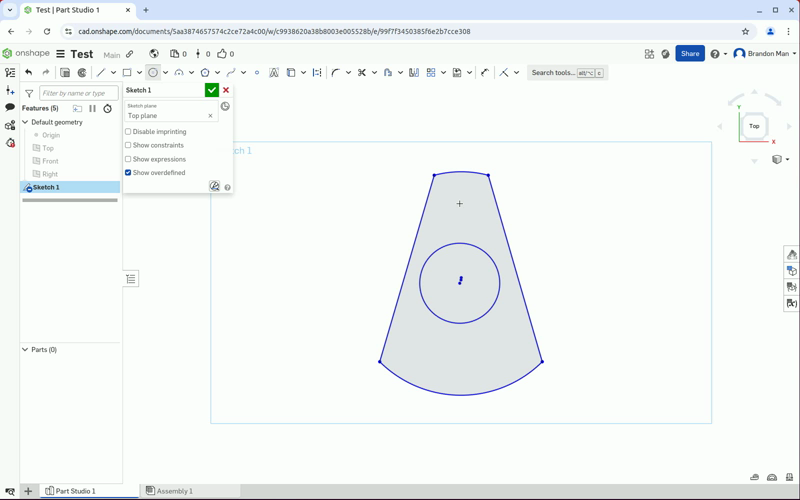
click(459, 203)
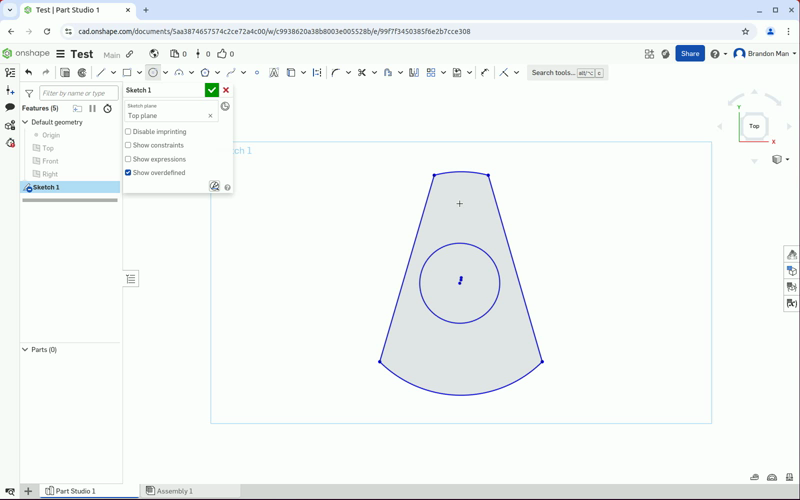
key_up(shift)
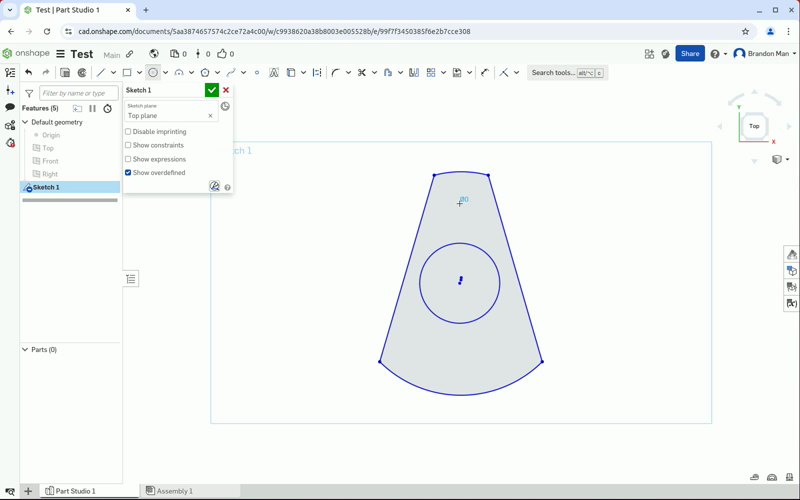
mouse_move(469, 203)
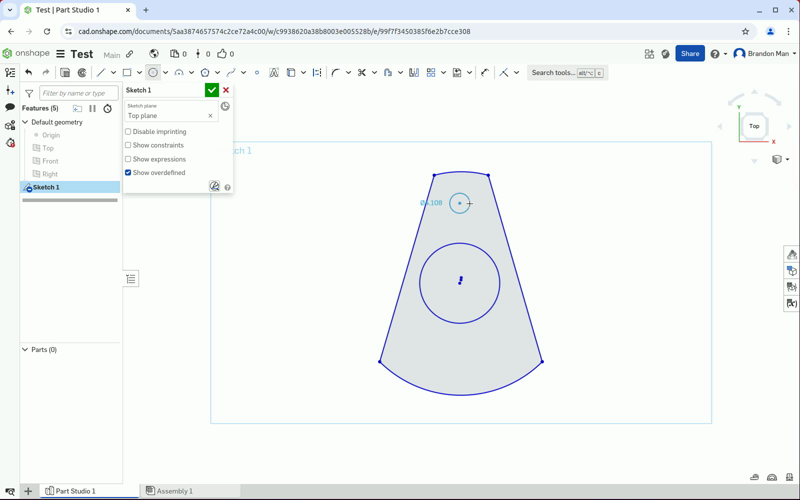
click(469, 203)
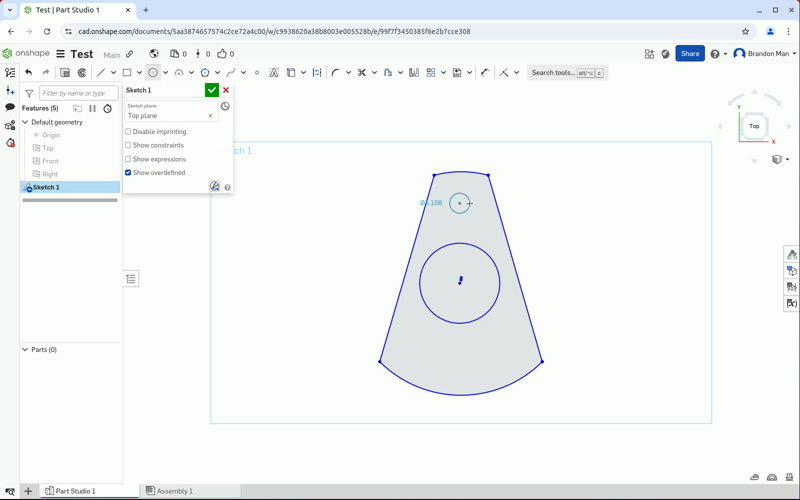
key(esc)
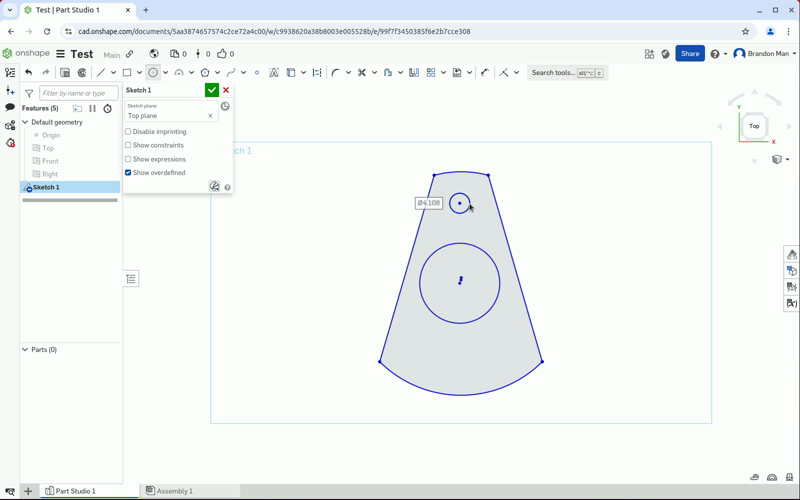
mouse_move(407, 314)
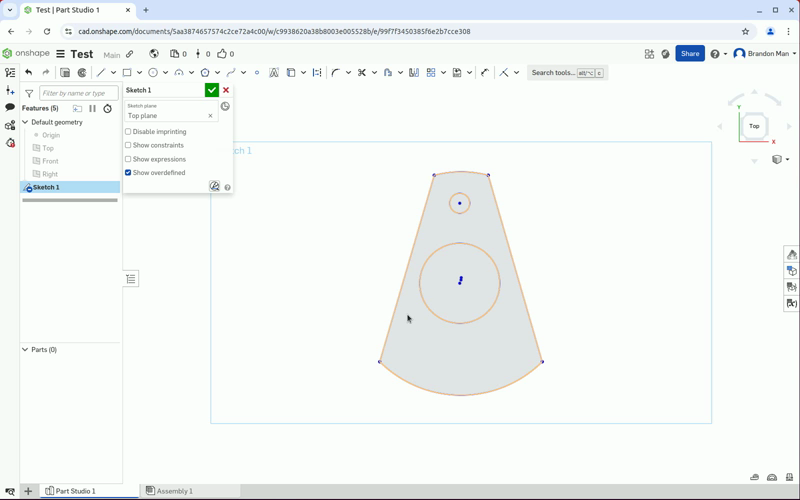
click(407, 314)
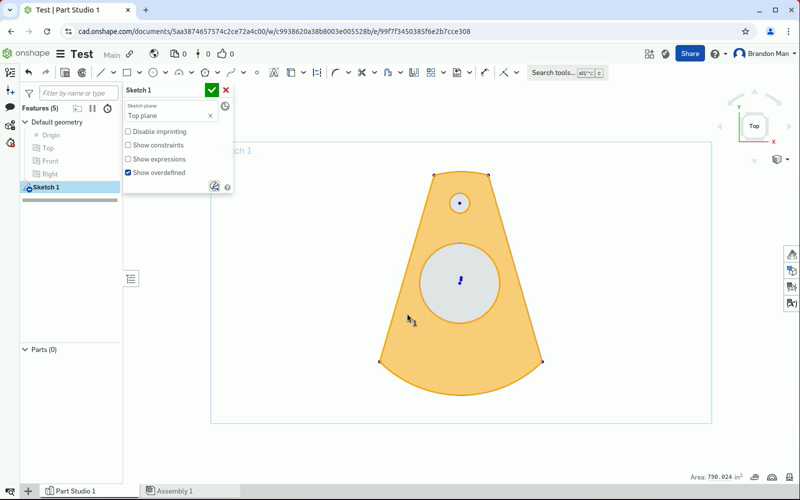
mouse_move(73, 352)
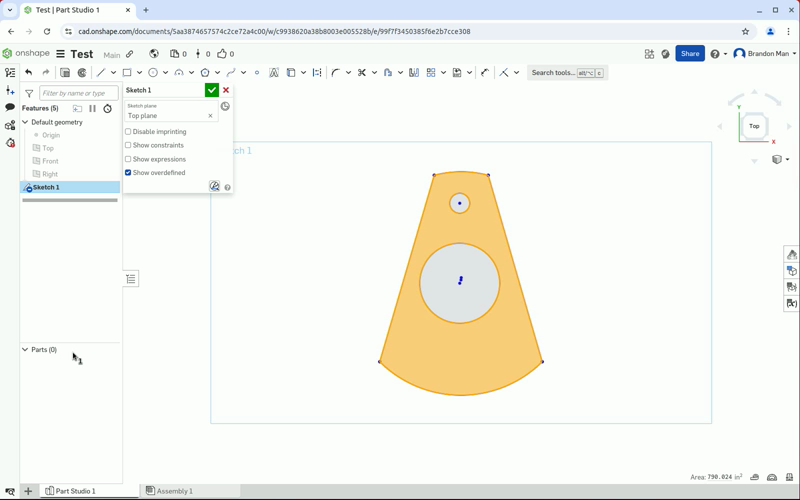
key(shift+y)
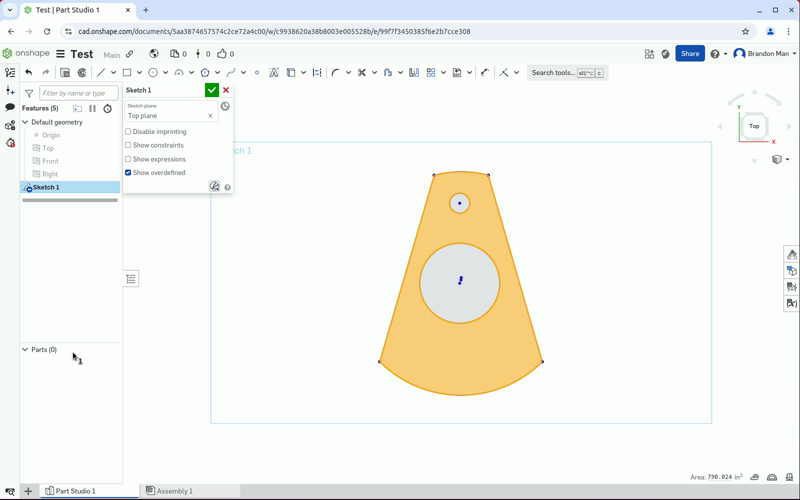
key(shift+e)
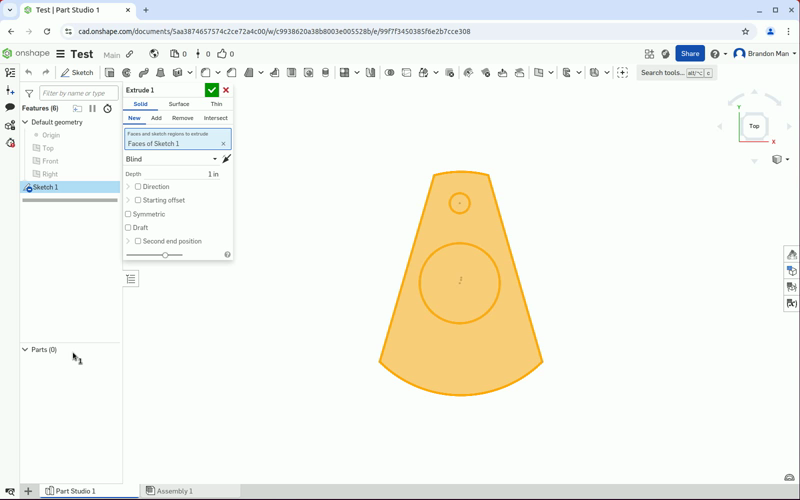
mouse_move(143, 106)
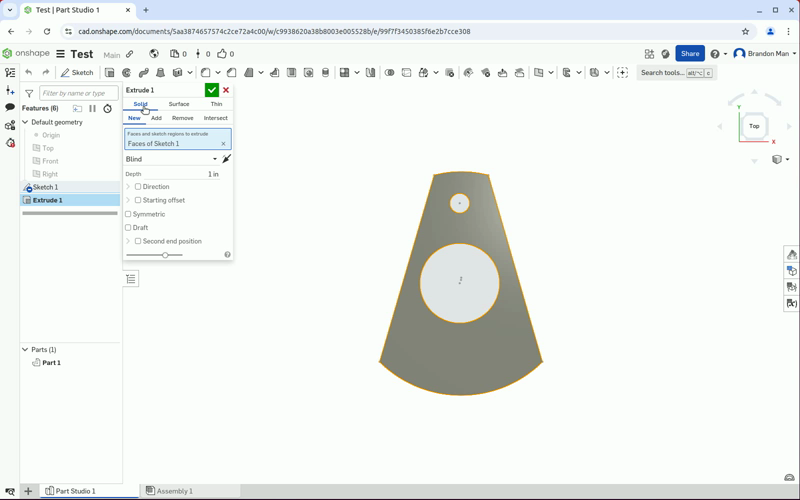
click(143, 106)
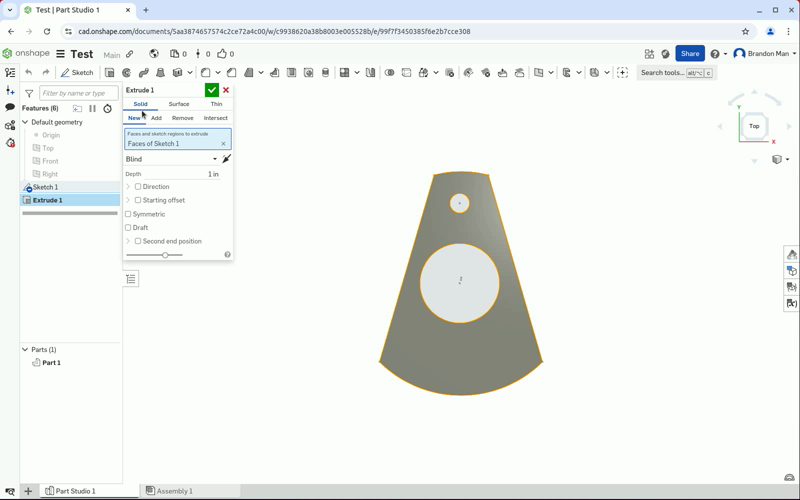
mouse_move(137, 120)
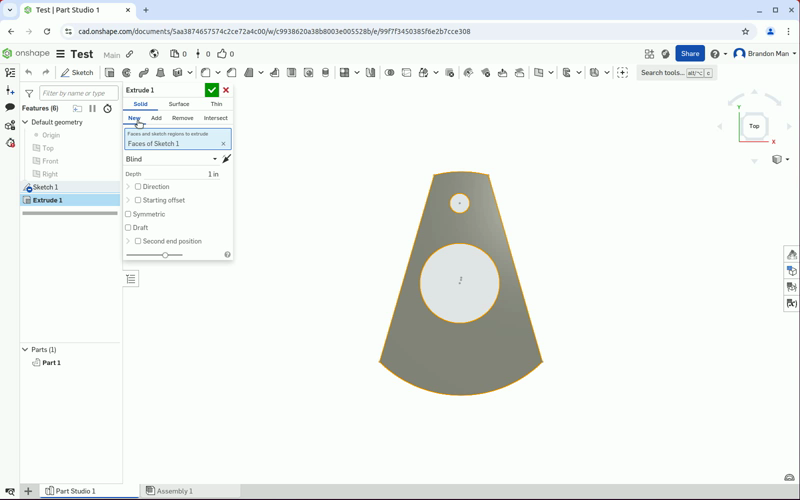
click(137, 120)
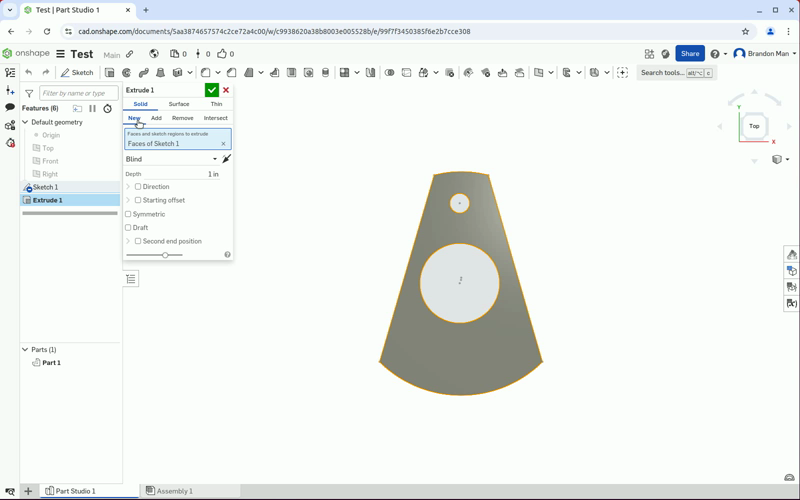
key(tab, 4)
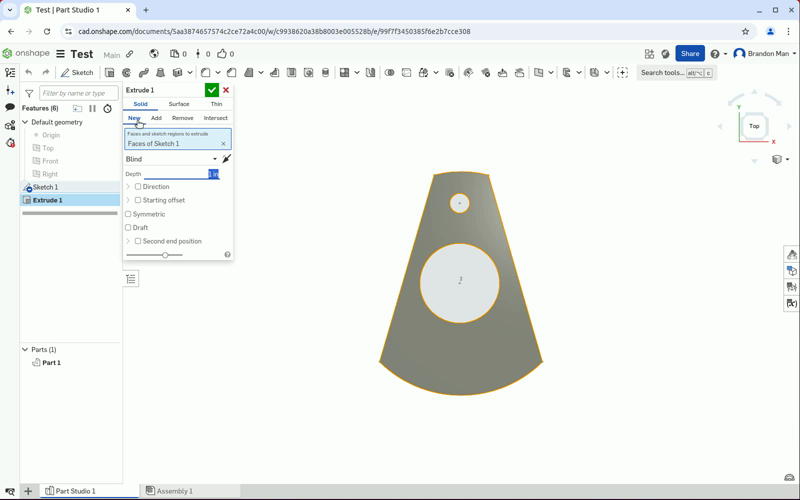
text(5.536)
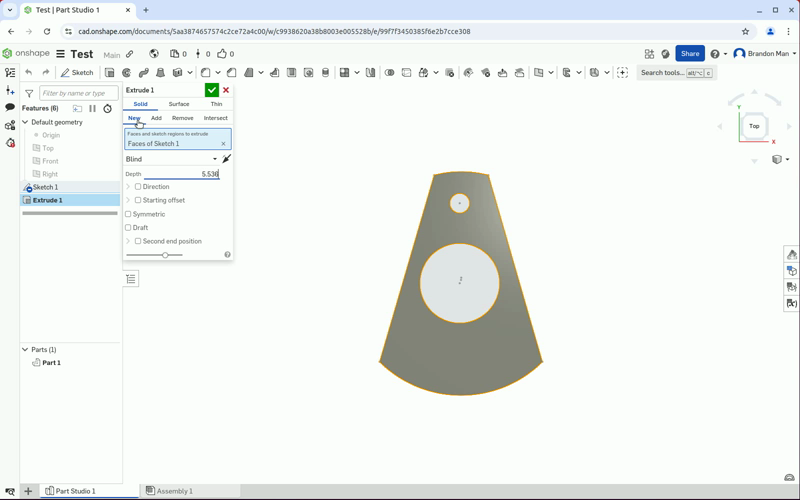
key(enter)
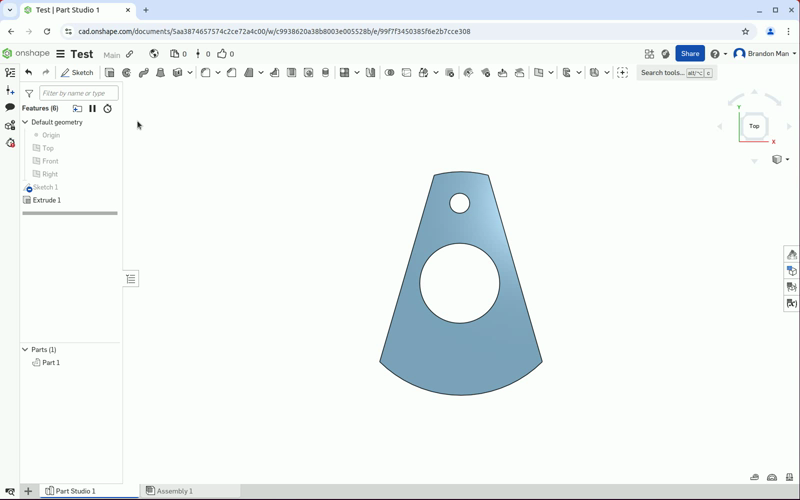
key(shift+h)
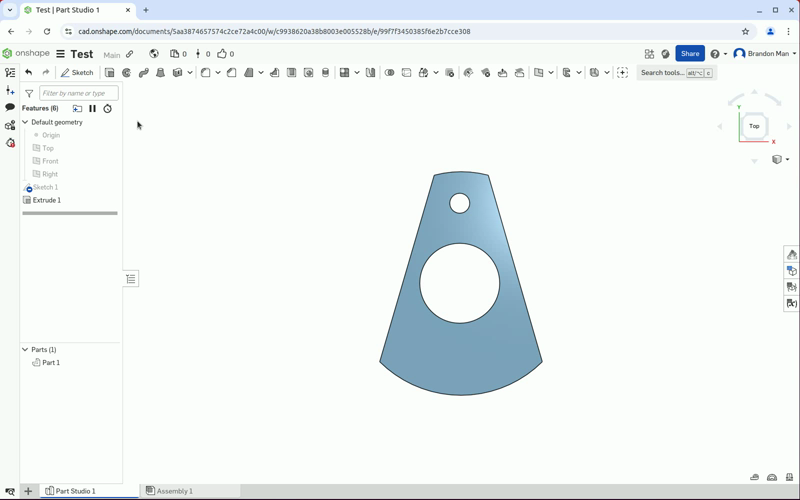
key(shift+h)
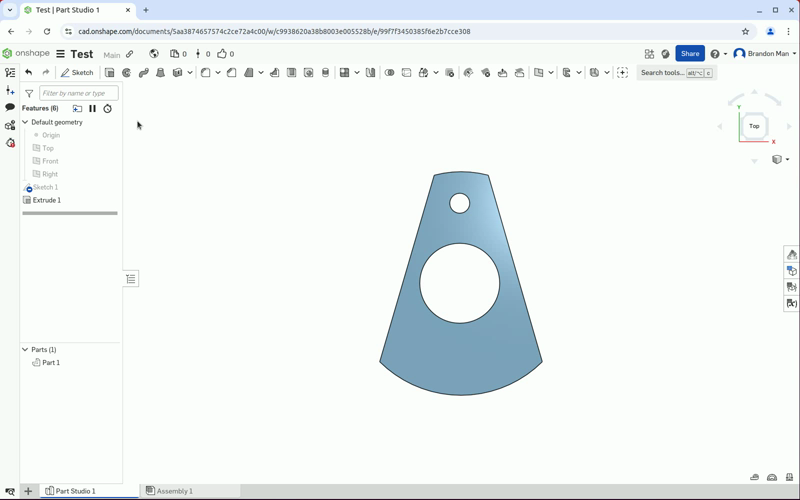
mouse_move(73, 189)
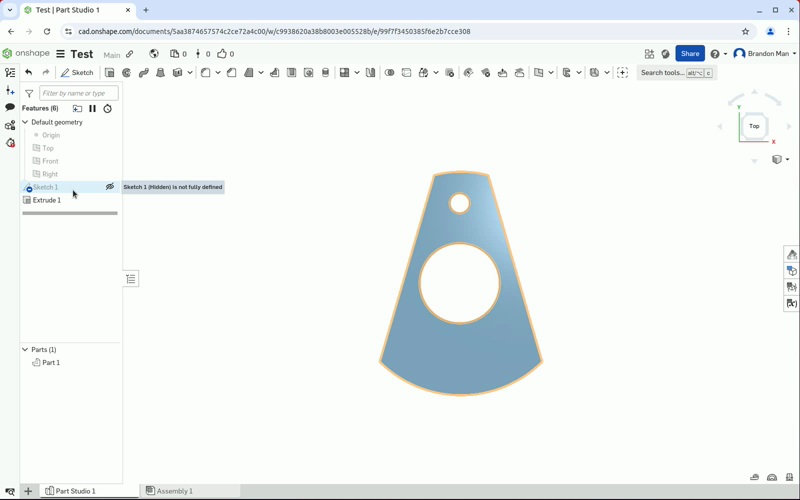
click(73, 189)
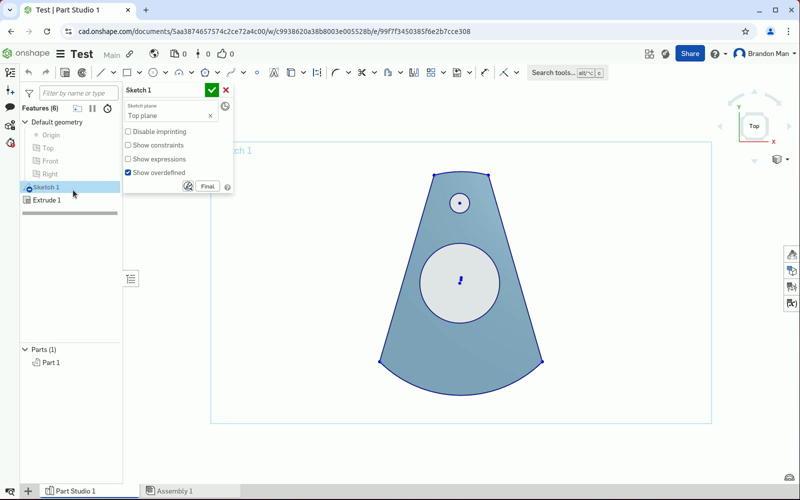
mouse_move(229, 92)
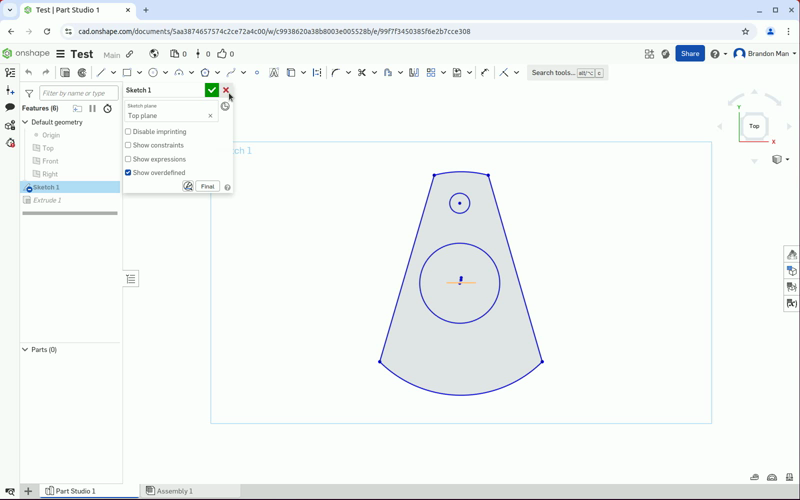
click(229, 92)
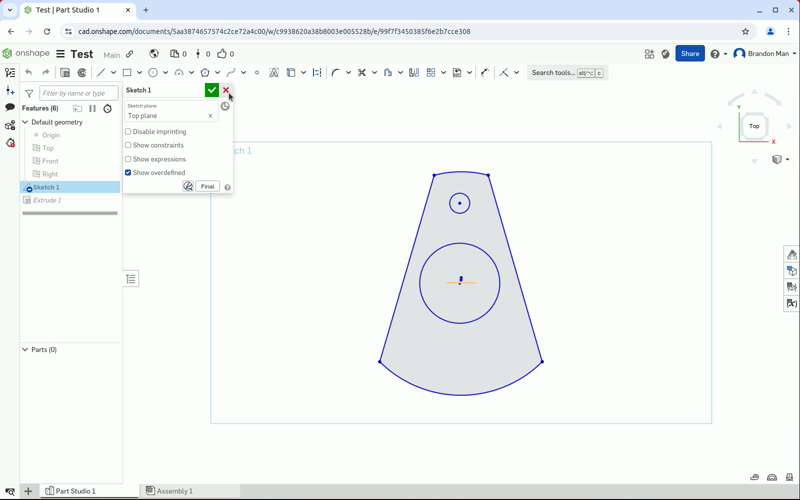
key(shift+s)
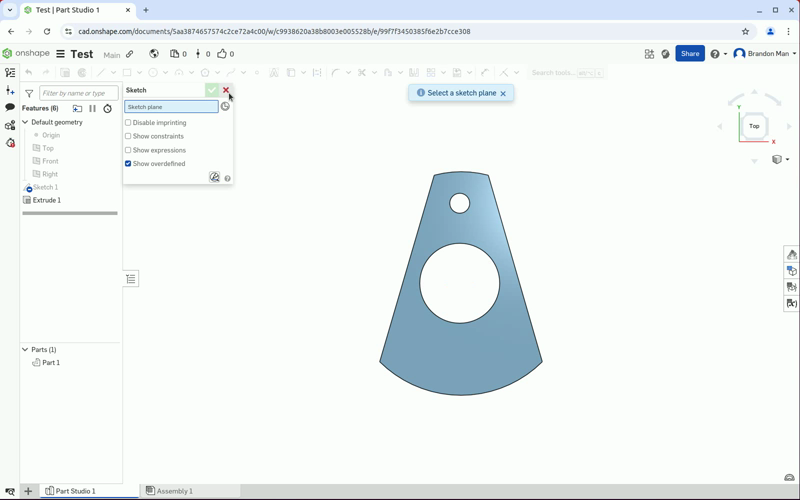
mouse_move(73, 150)
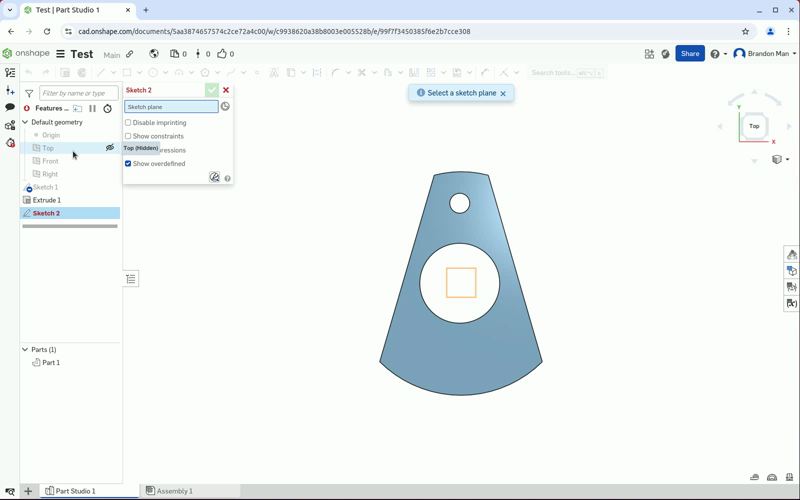
click(73, 150)
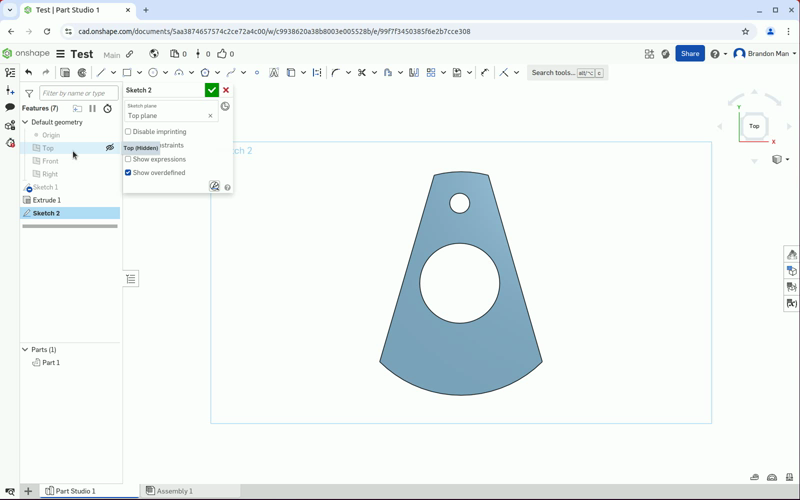
mouse_move(73, 352)
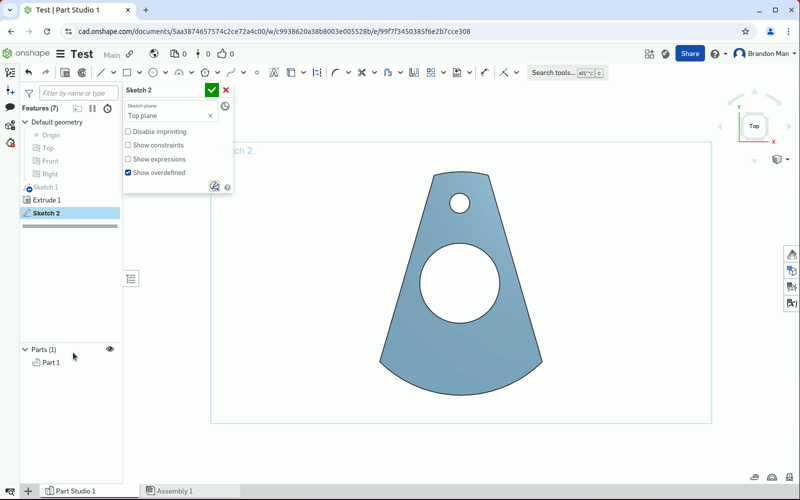
key(y)
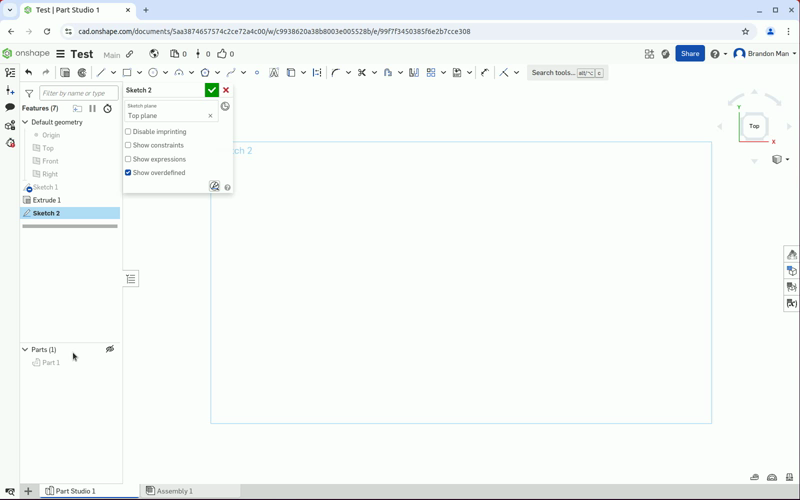
key(c)
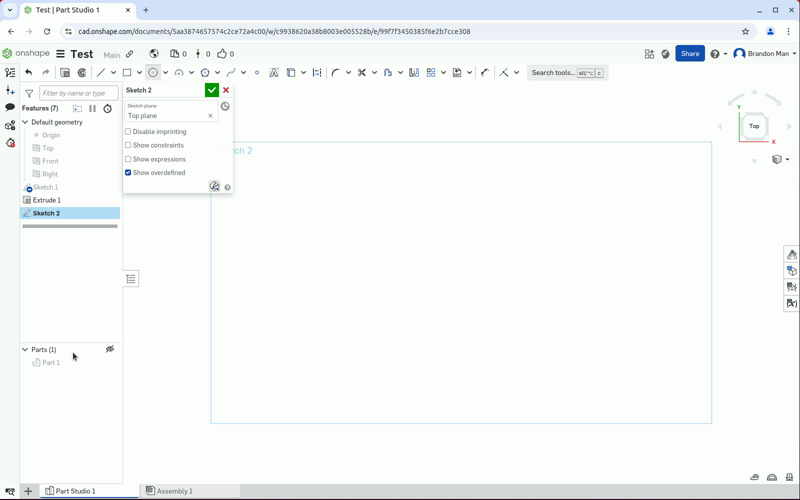
key_down(shift)
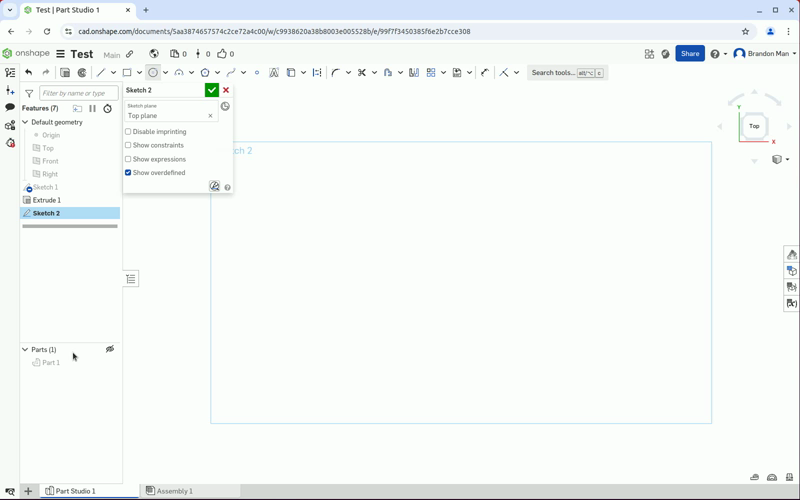
mouse_move(460, 282)
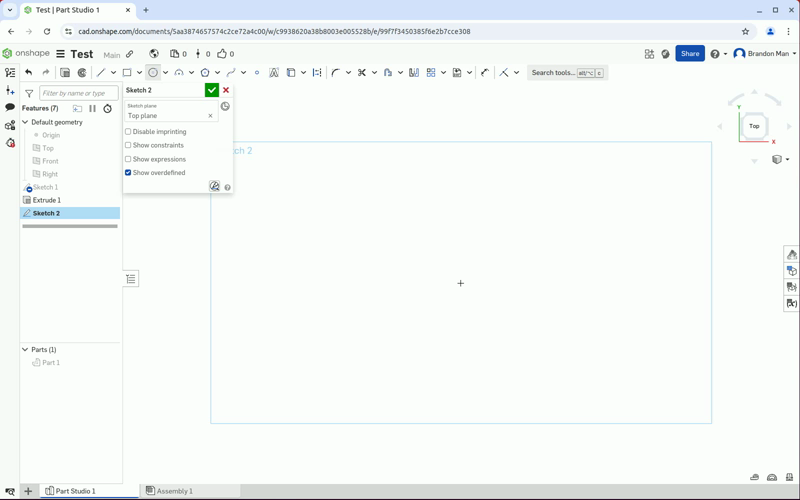
click(460, 282)
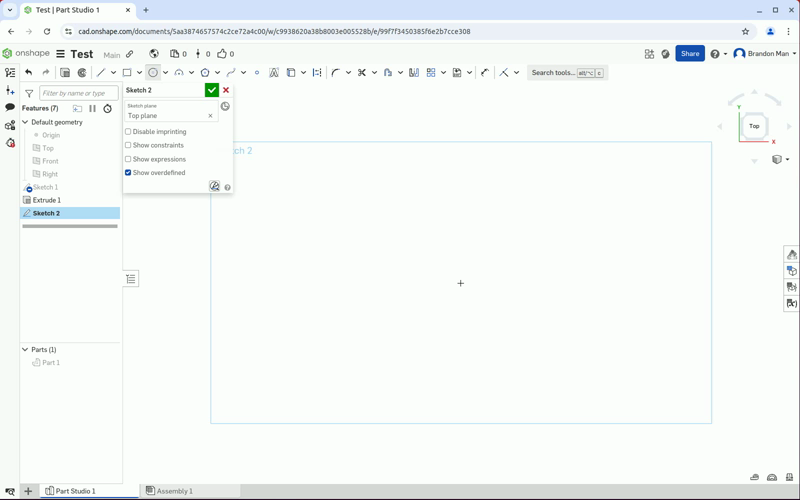
key_up(shift)
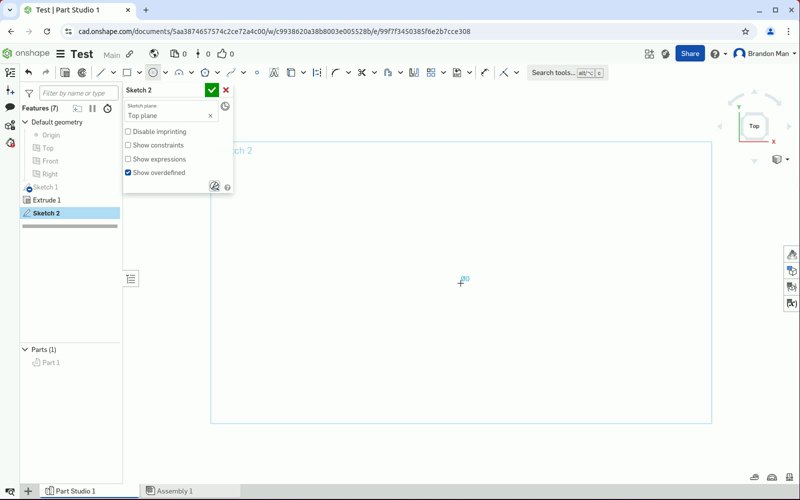
mouse_move(501, 282)
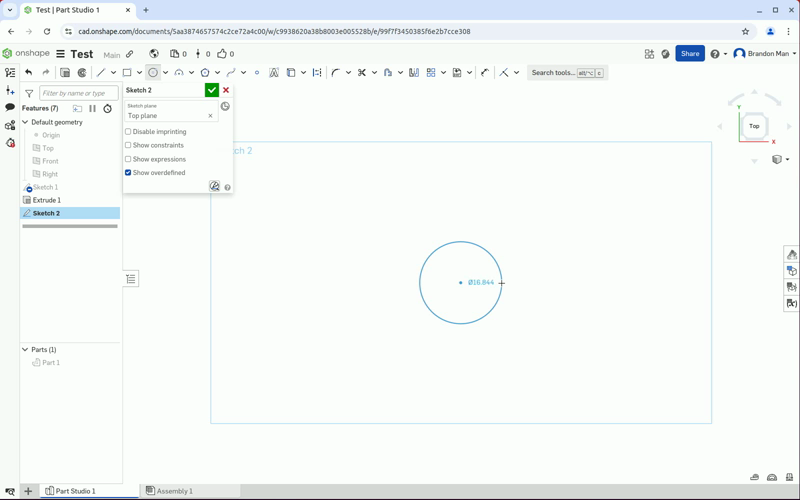
click(501, 282)
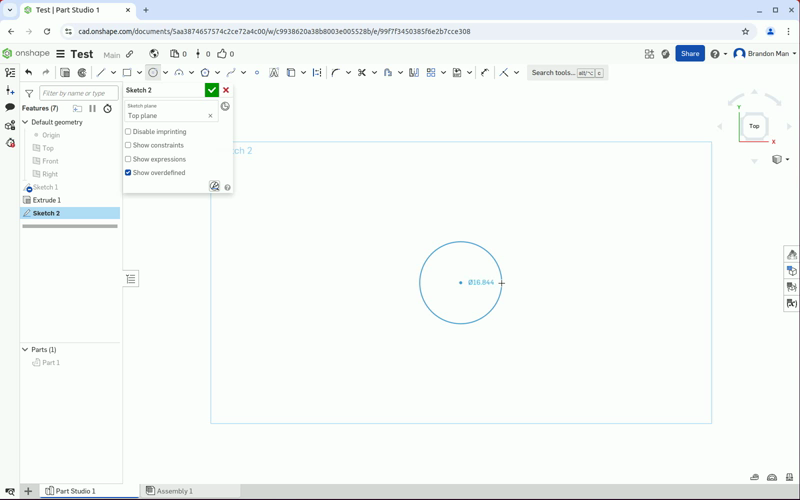
key(esc)
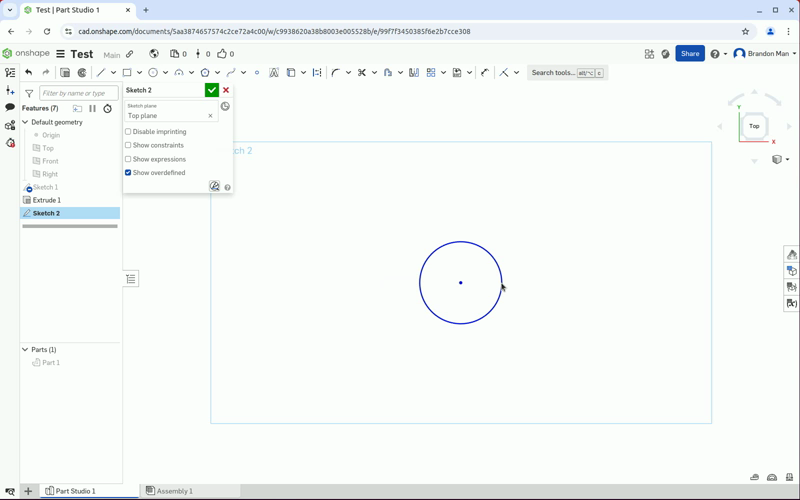
key(c)
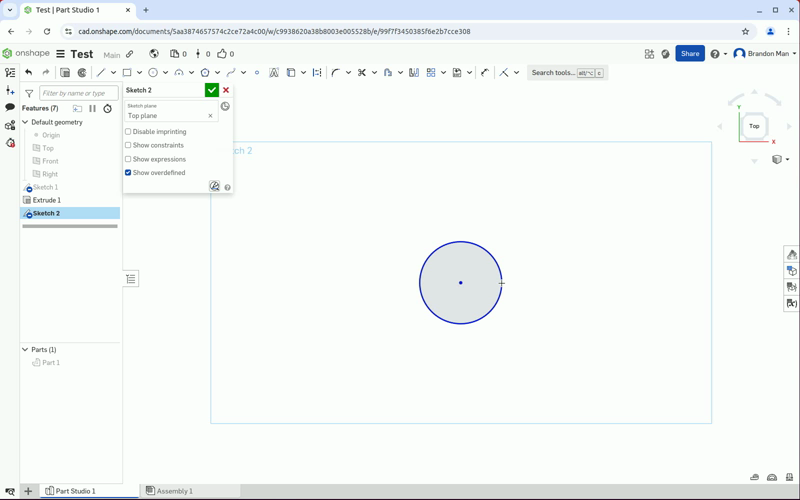
key_down(shift)
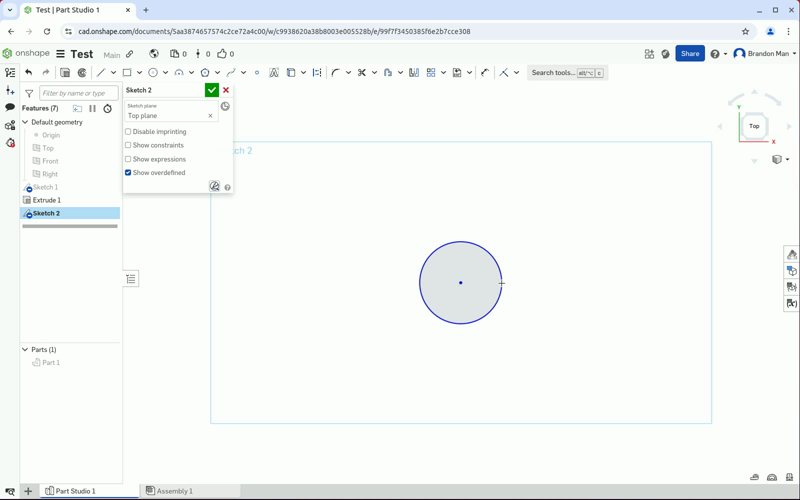
mouse_move(460, 282)
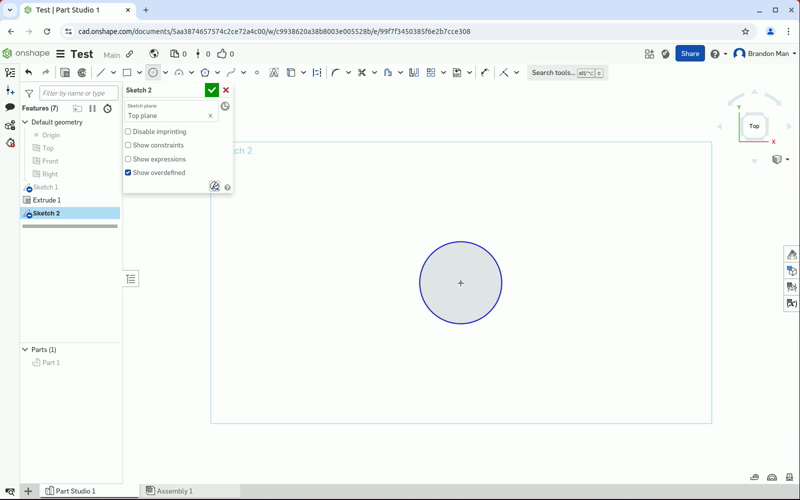
click(460, 282)
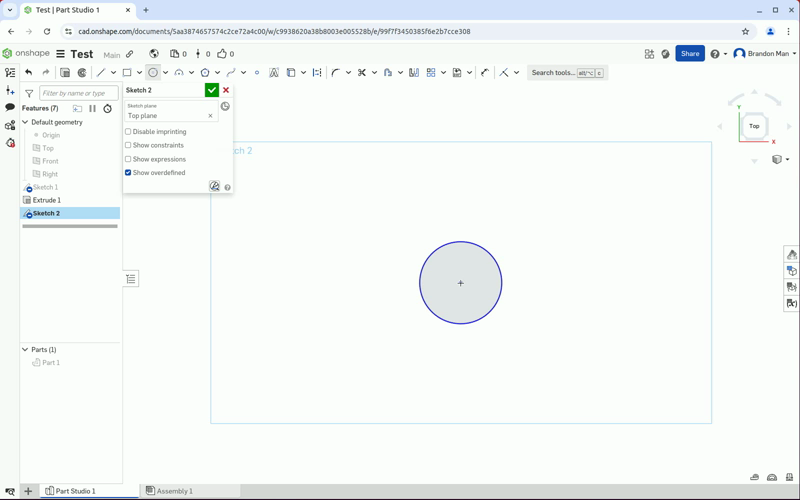
key_up(shift)
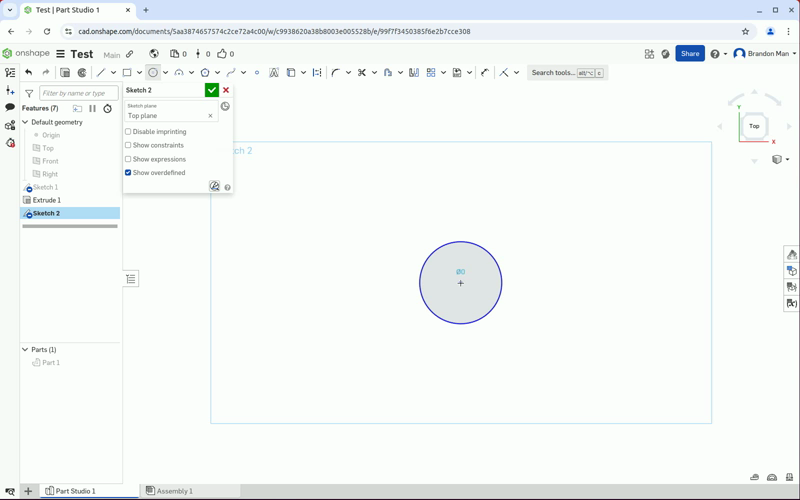
mouse_move(478, 282)
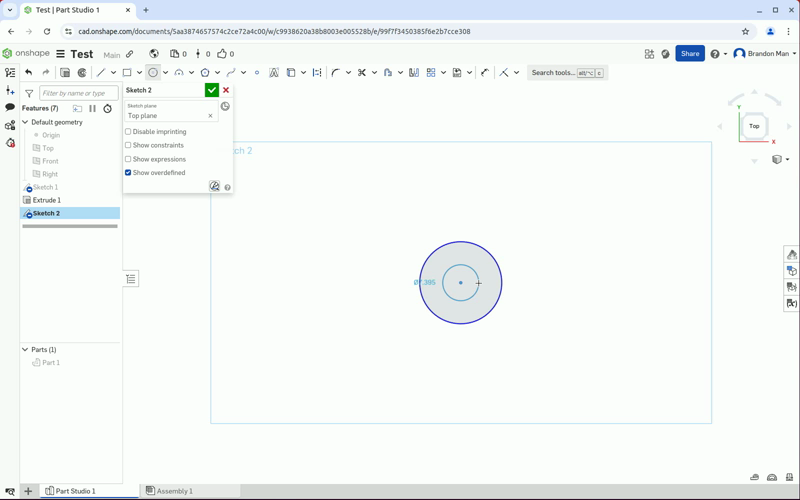
click(478, 282)
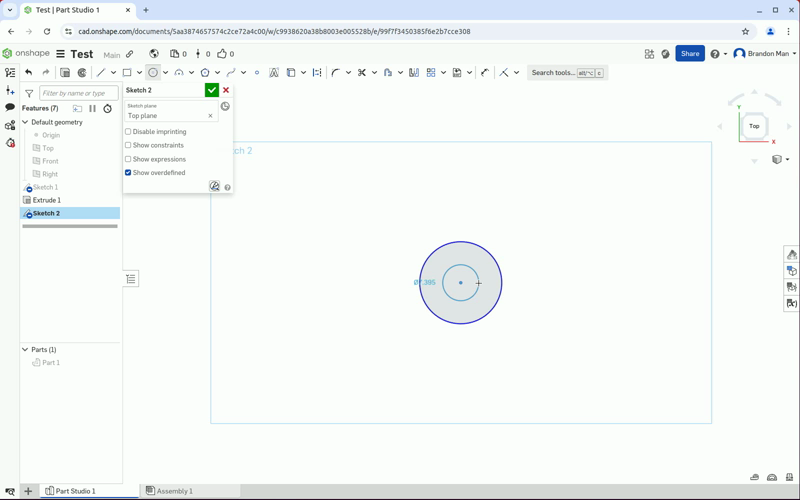
key(esc)
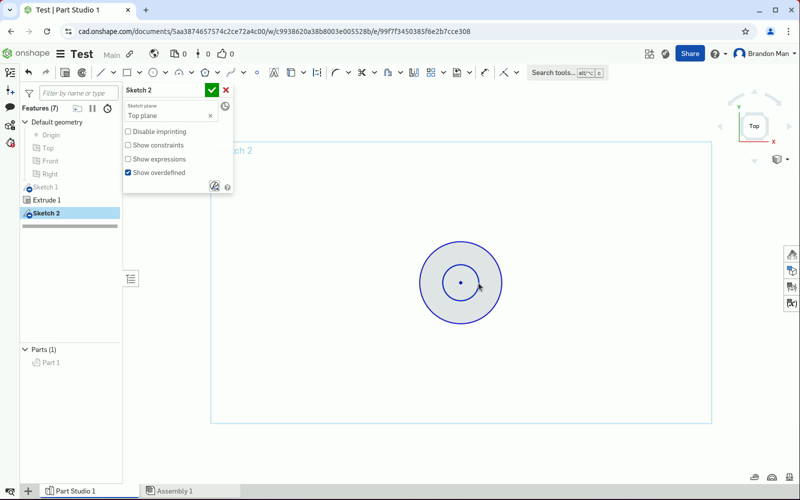
mouse_move(441, 268)
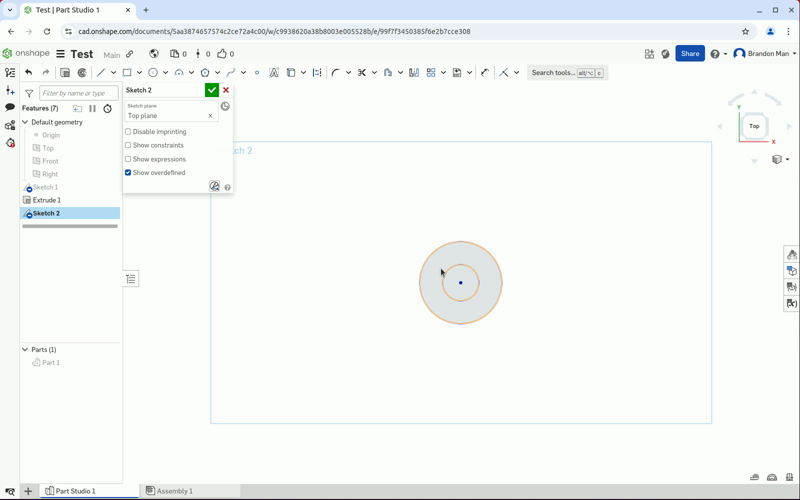
click(441, 268)
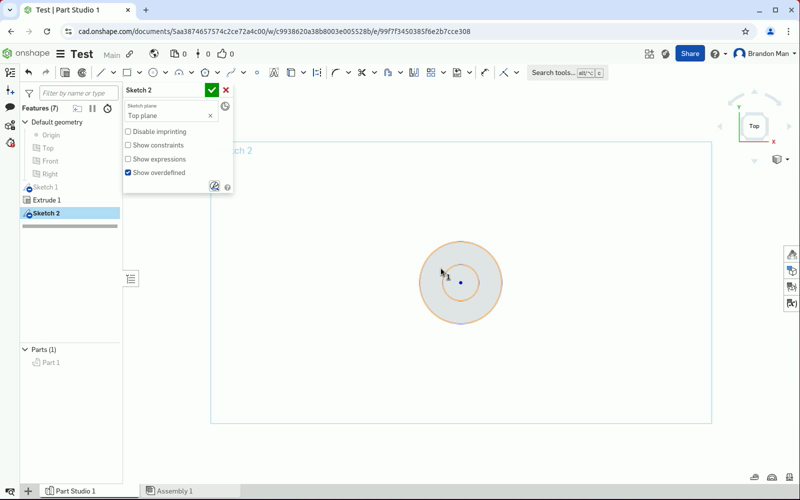
mouse_move(73, 352)
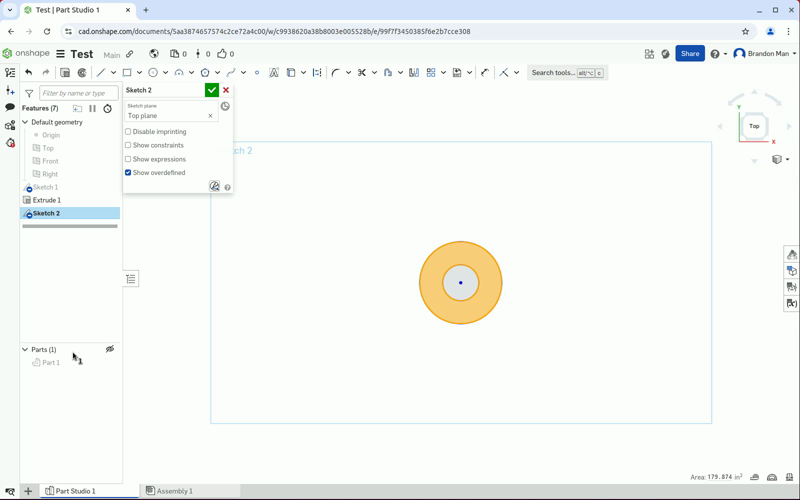
key(shift+y)
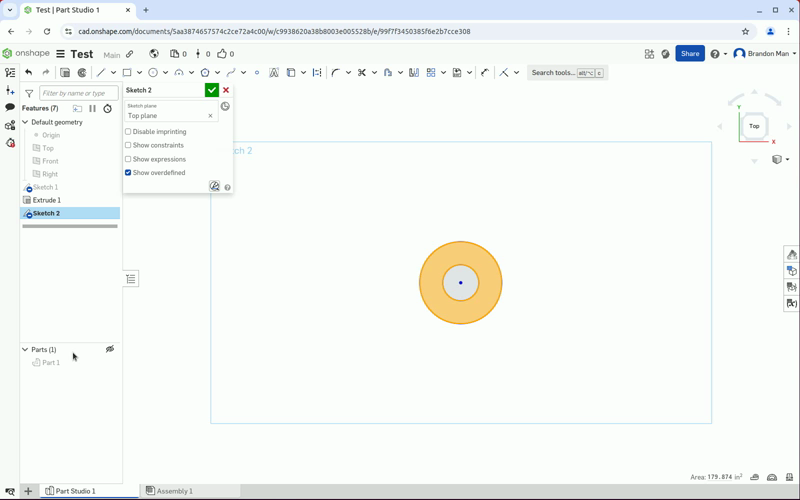
key(shift+e)
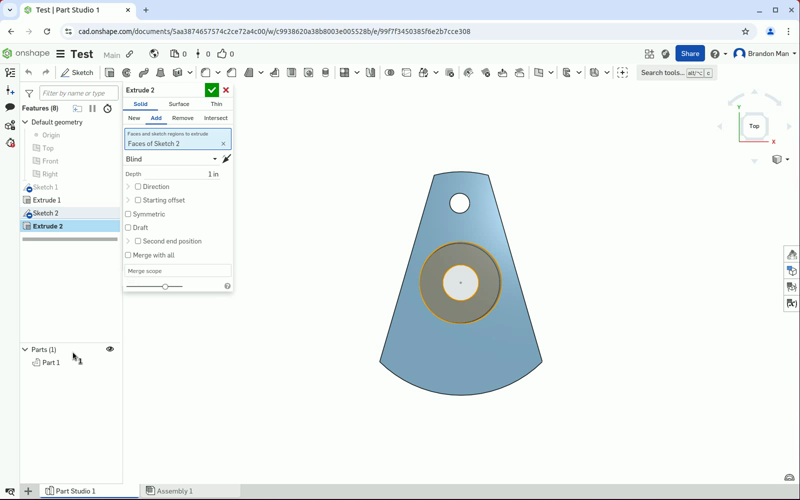
mouse_move(143, 106)
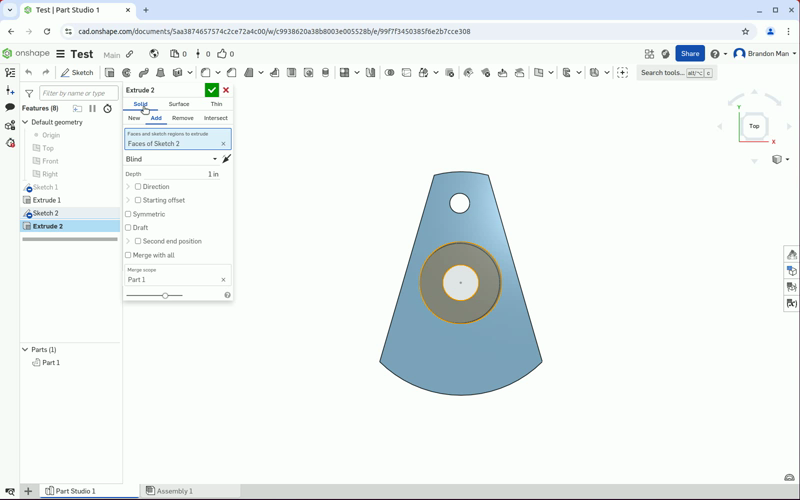
click(143, 106)
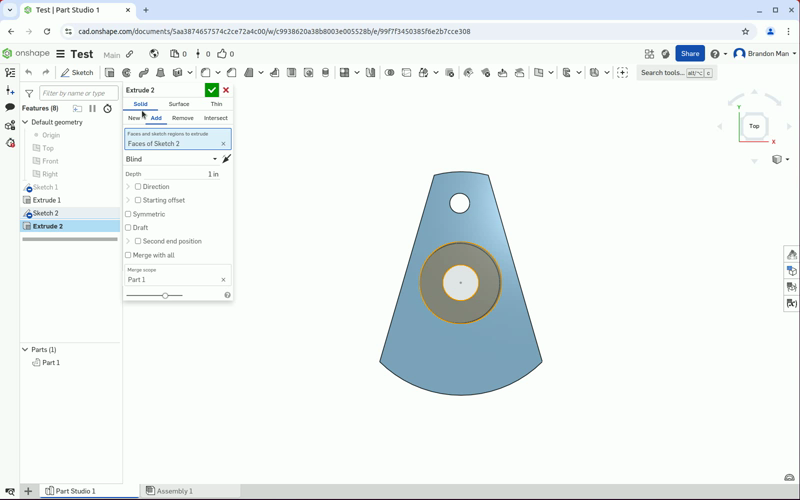
mouse_move(137, 120)
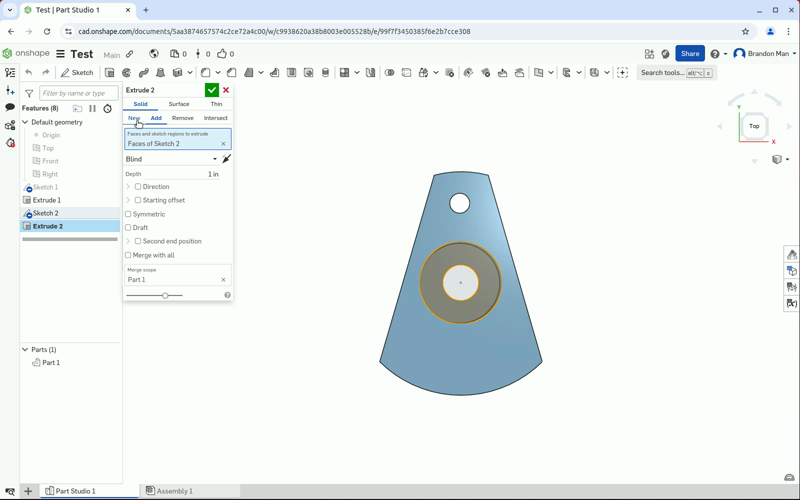
click(137, 120)
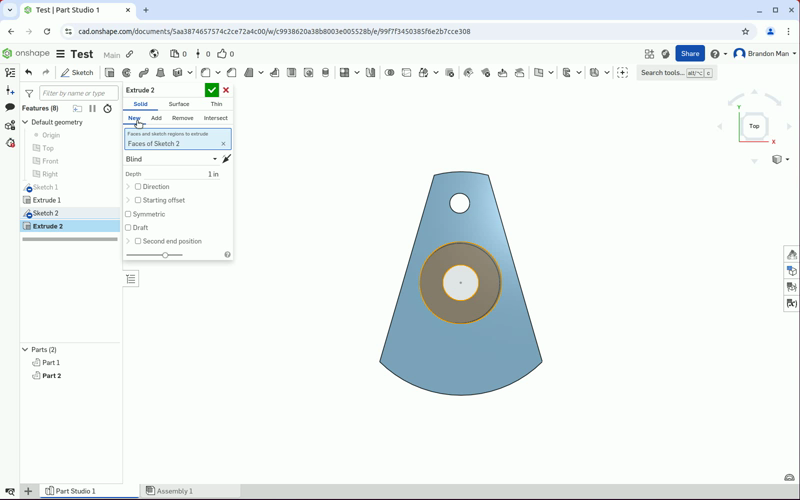
key(tab, 4)
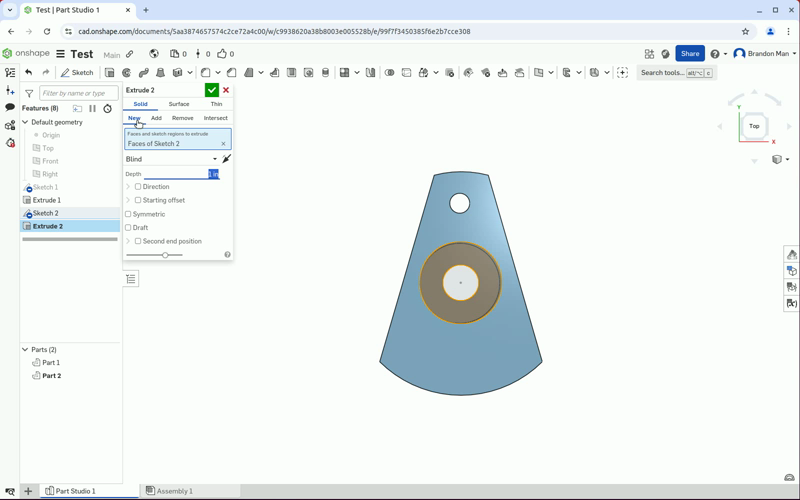
text(8.425)
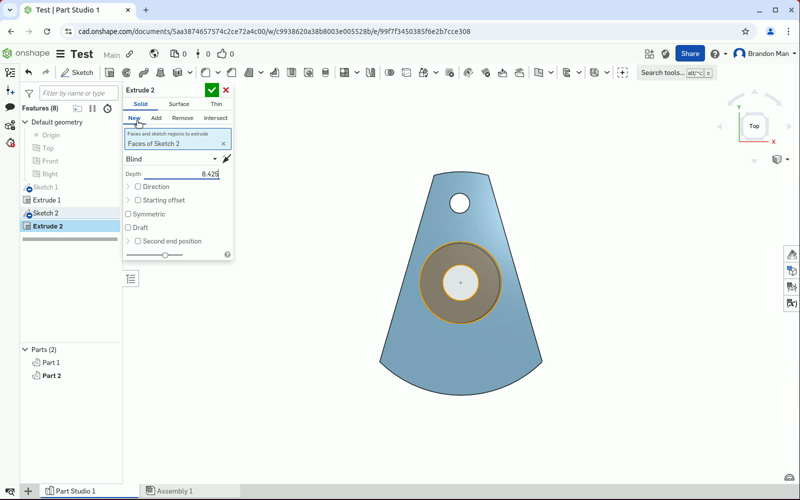
key(enter)
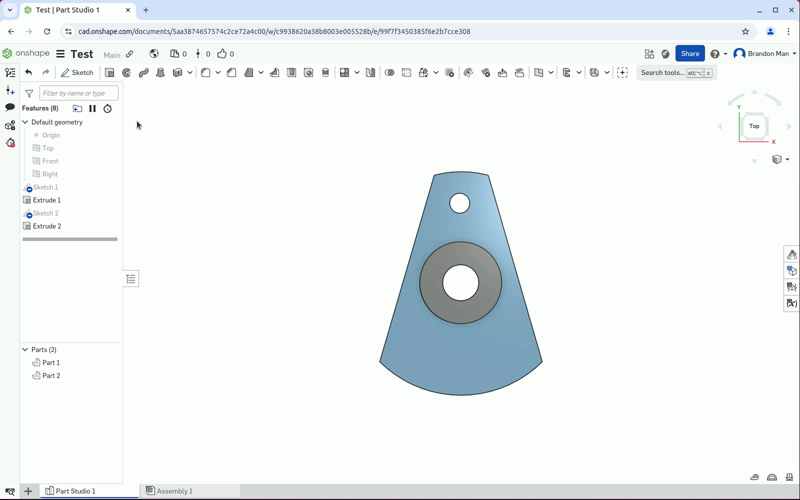
key(shift+h)
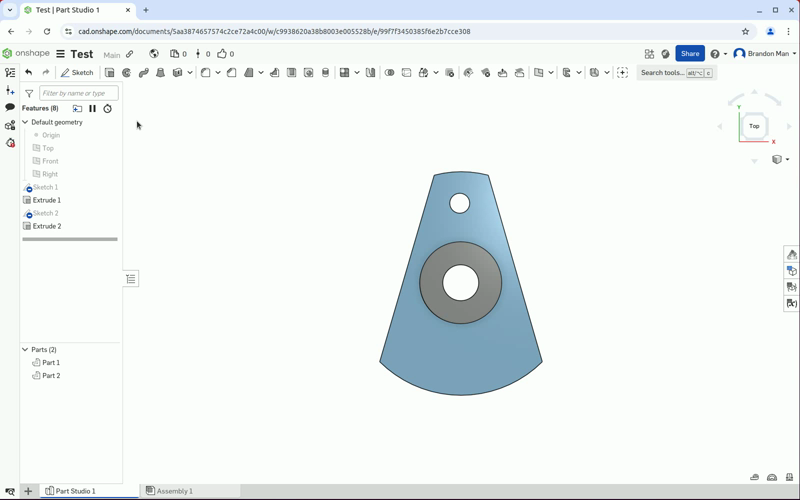
key(shift+h)
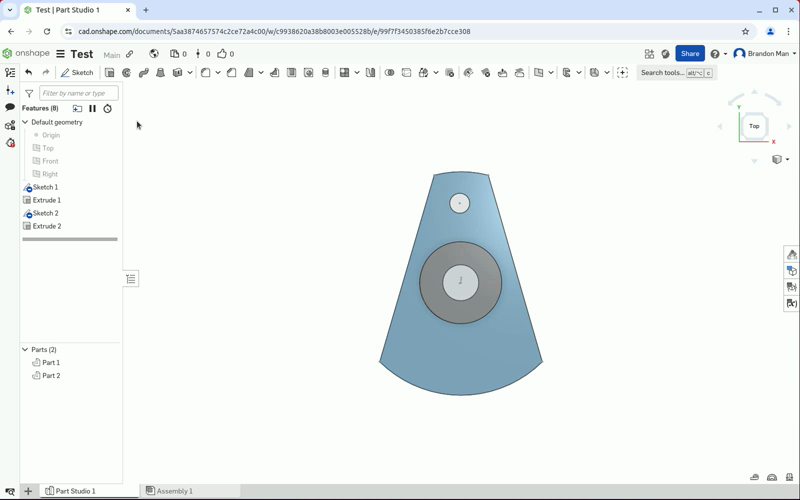
key(shift+7)
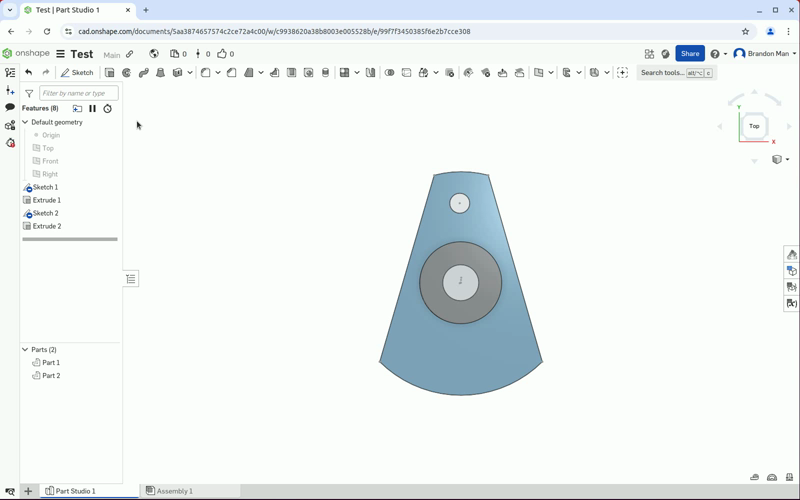
key(up, 3)
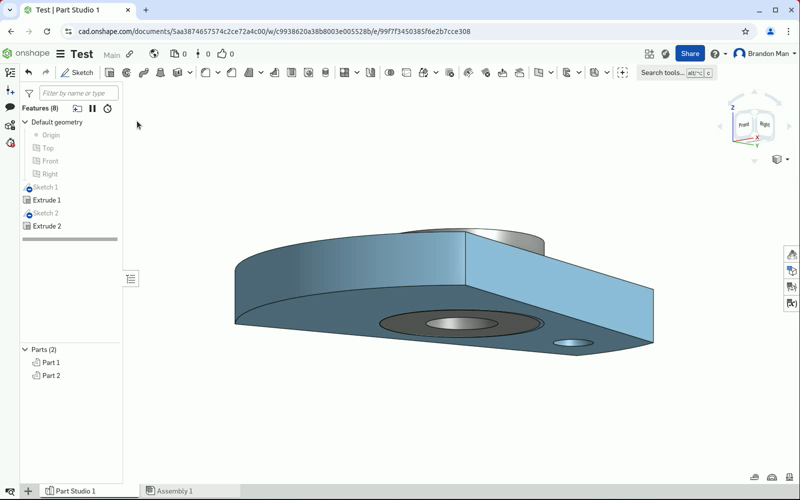
key(left, 3)
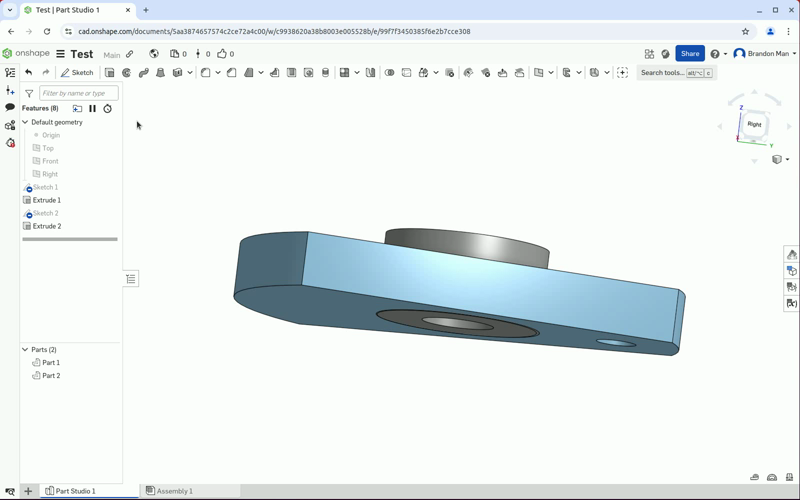
key(right, 3)
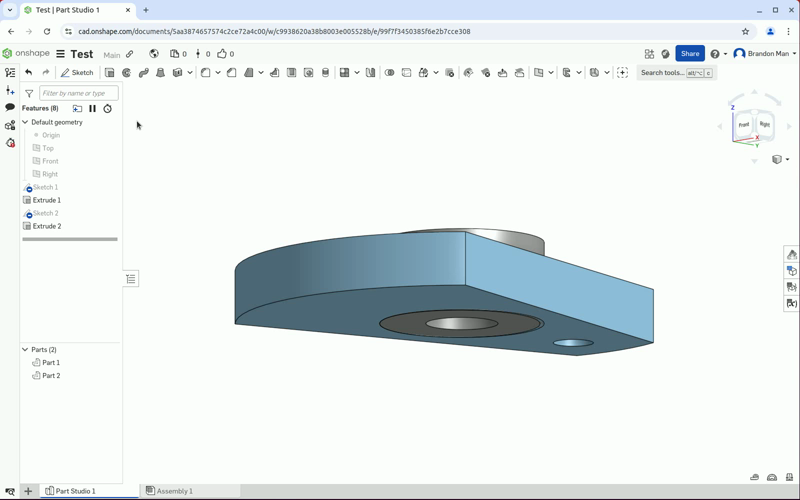
key(down, 3)
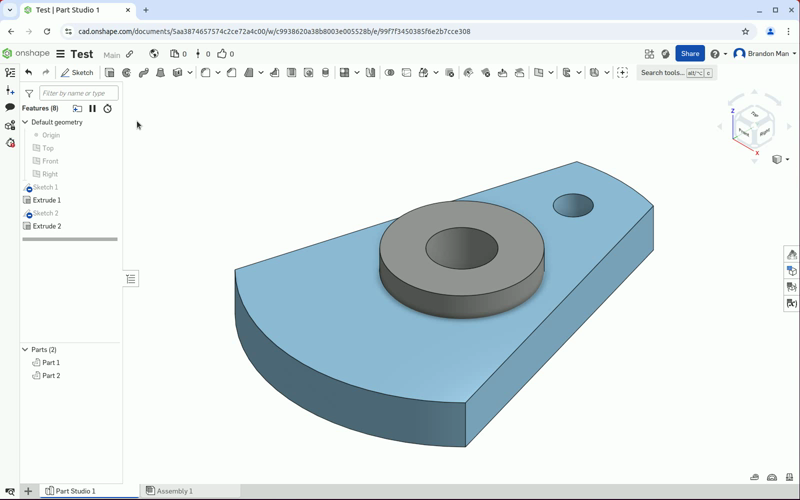
mouse_move(73, 189)
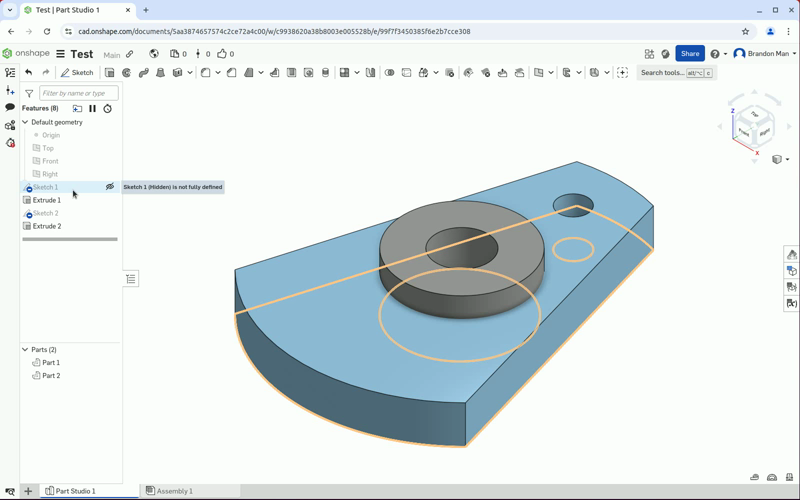
click(73, 189)